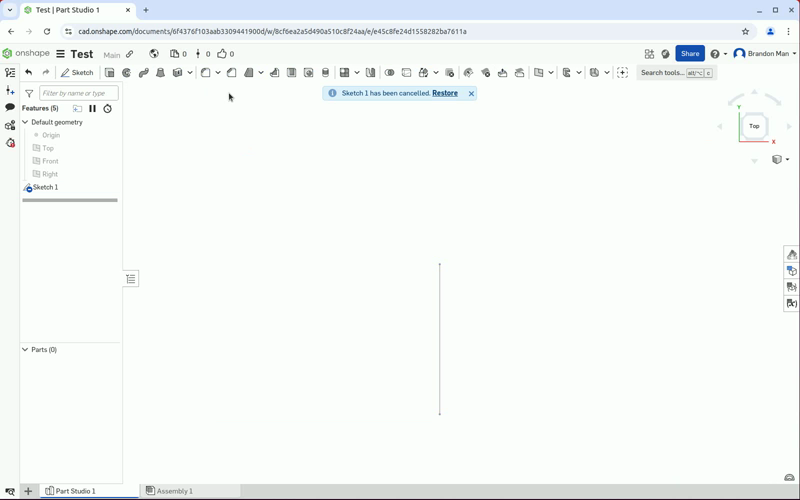
key(shift+h)
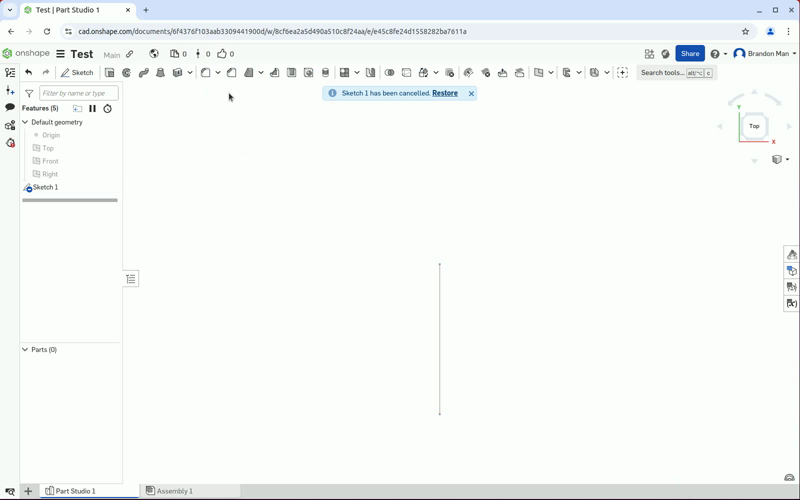
key(shift+s)
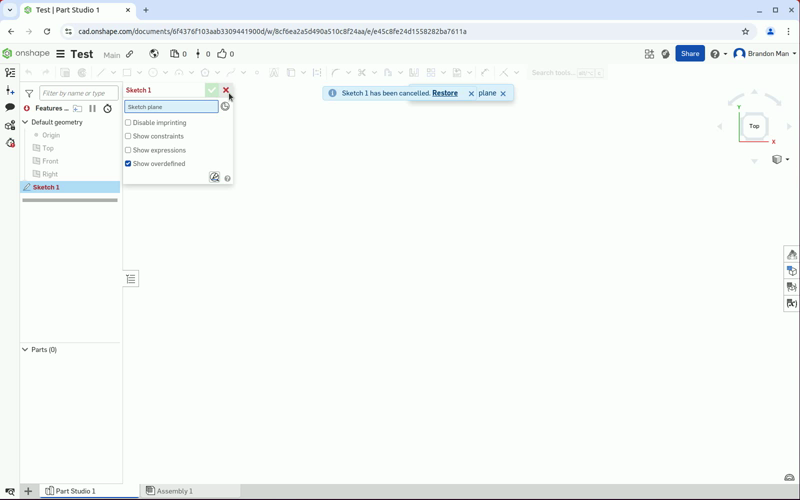
mouse_move(73, 150)
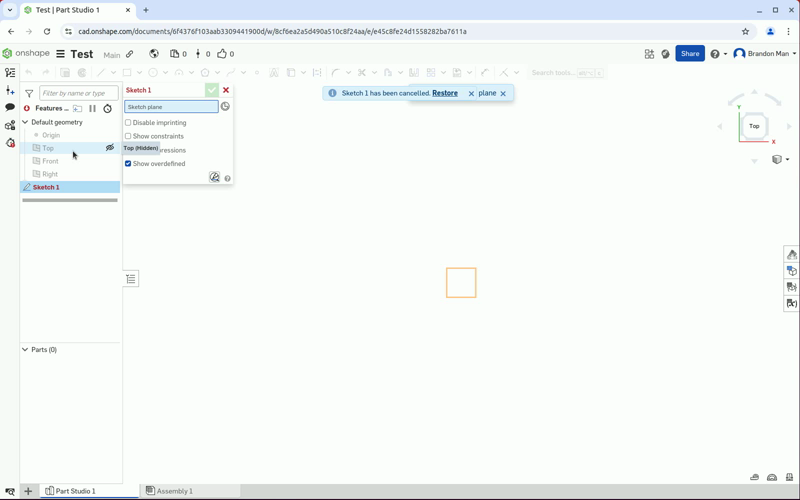
click(73, 150)
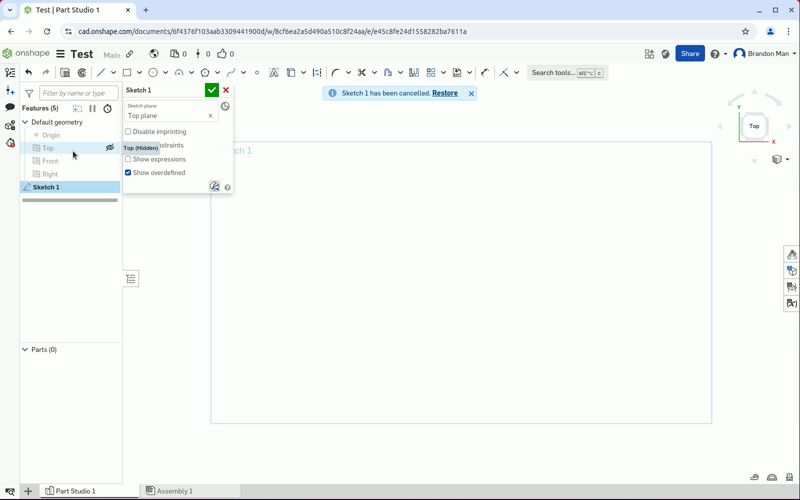
mouse_move(73, 352)
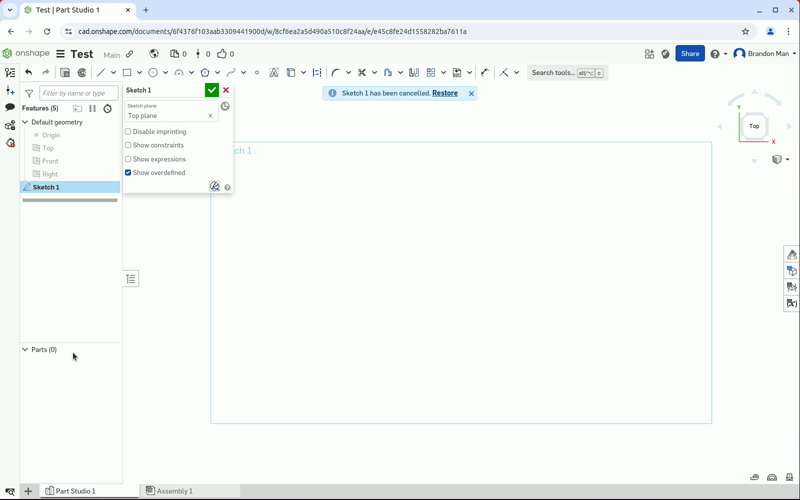
key(y)
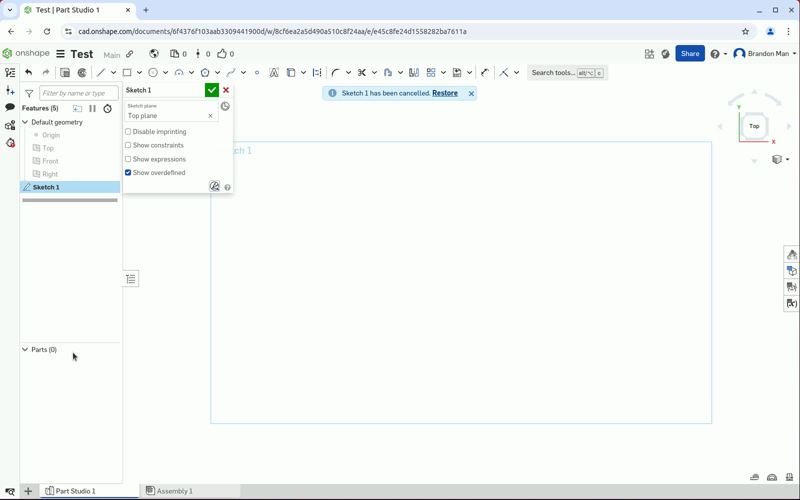
key(c)
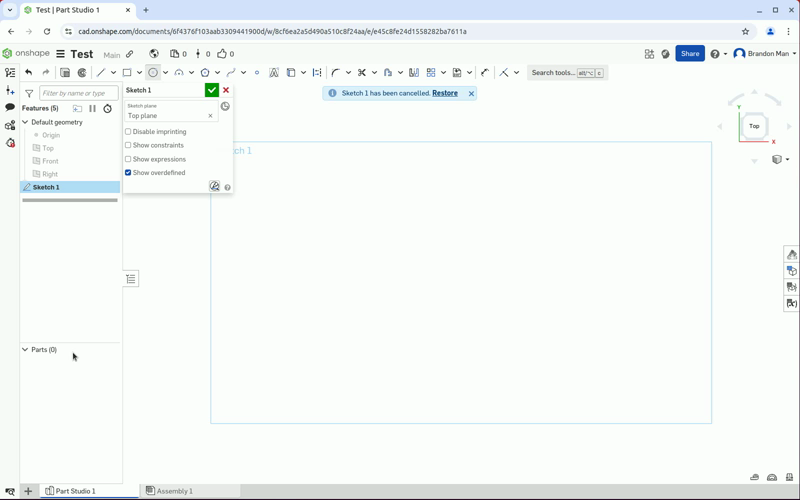
key_down(shift)
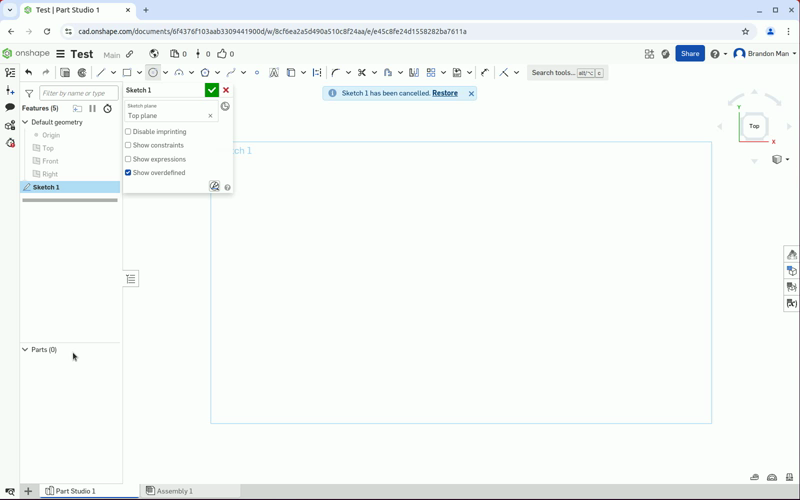
mouse_move(461, 282)
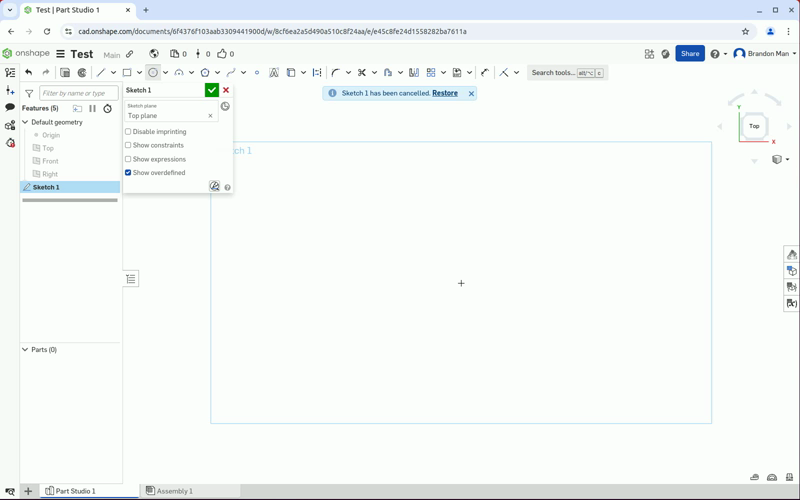
click(461, 282)
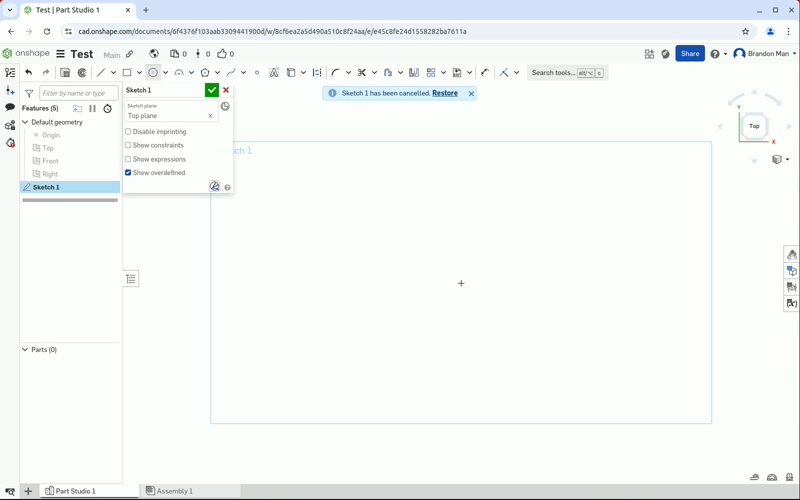
key_up(shift)
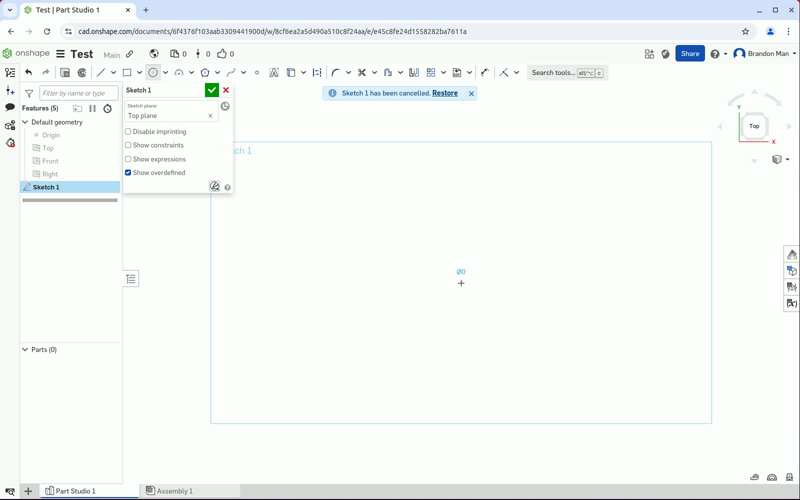
mouse_move(498, 282)
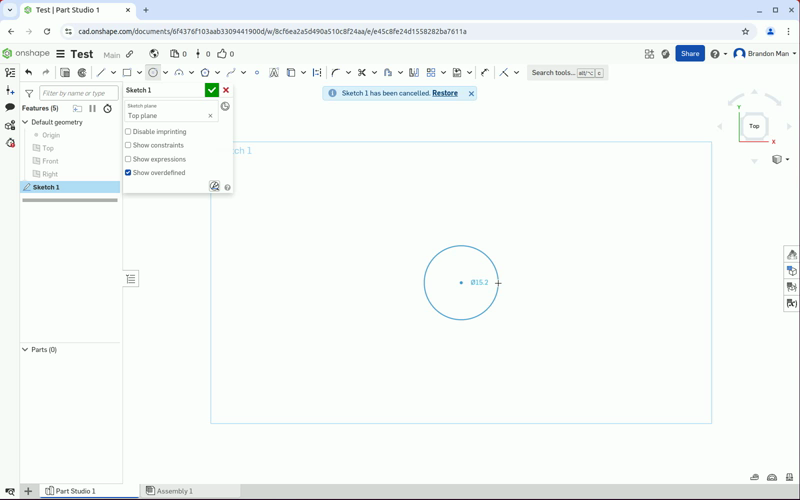
click(498, 282)
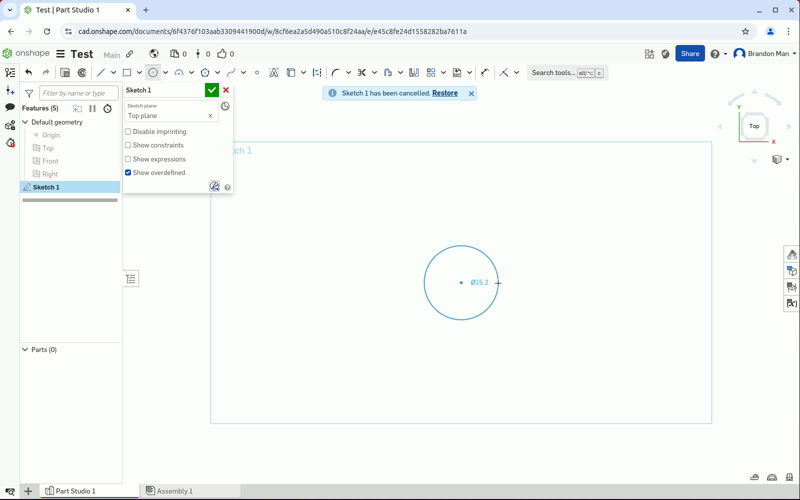
key(esc)
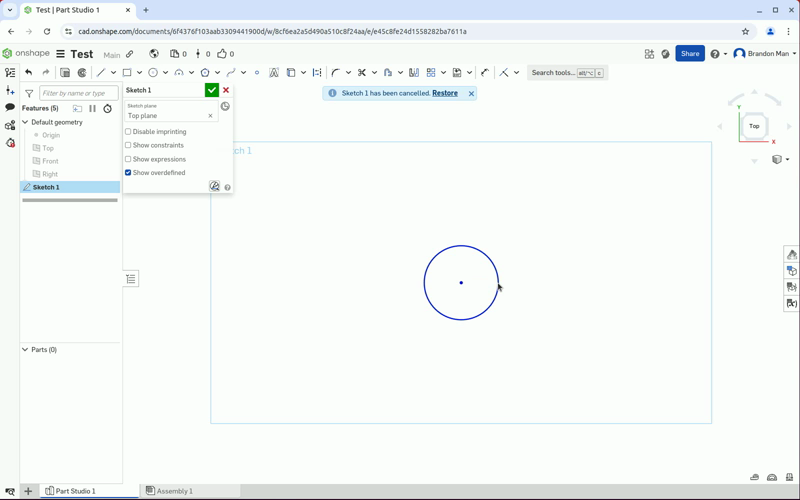
mouse_move(473, 270)
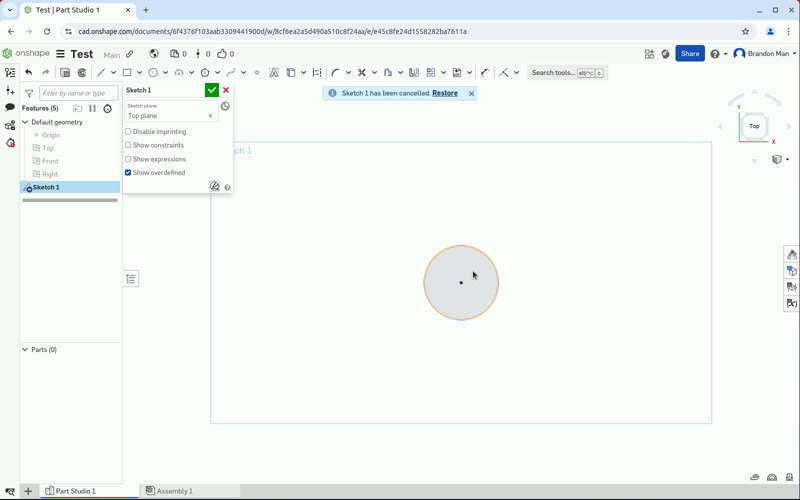
click(473, 270)
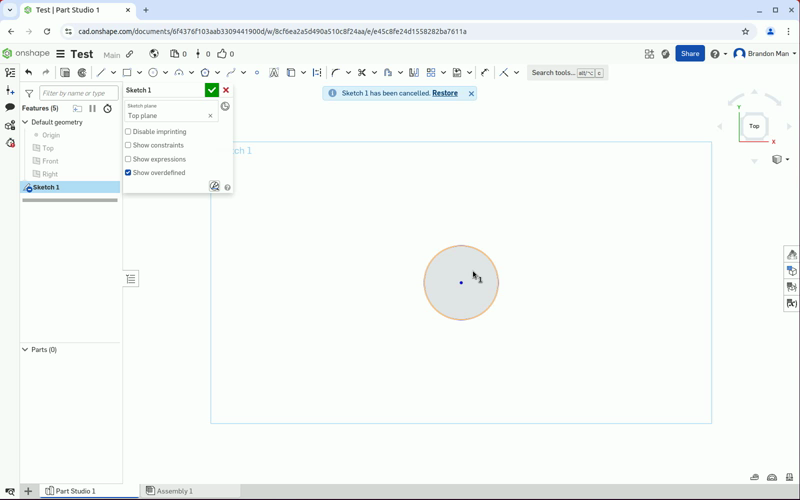
mouse_move(73, 352)
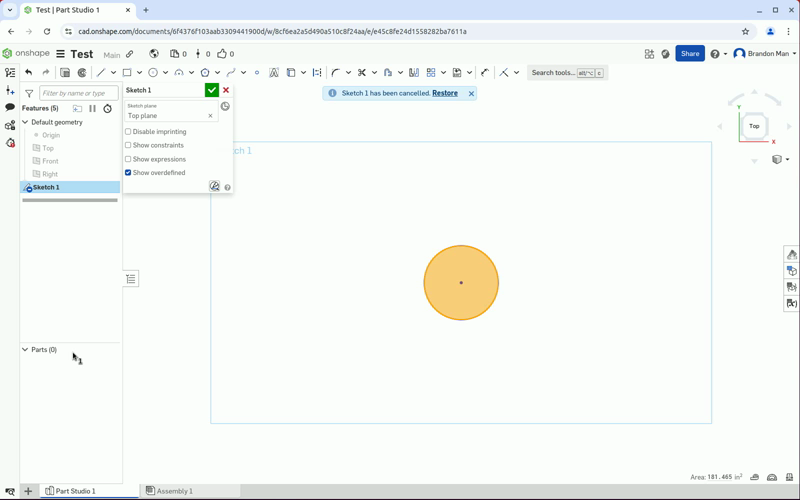
key(shift+y)
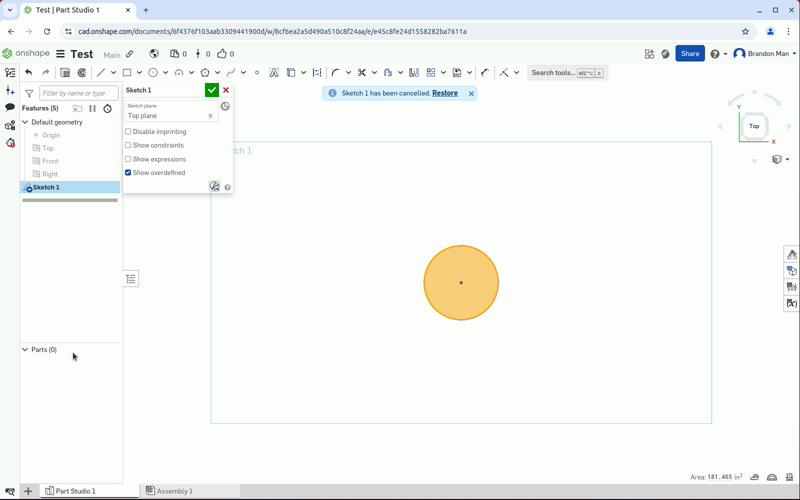
key(shift+e)
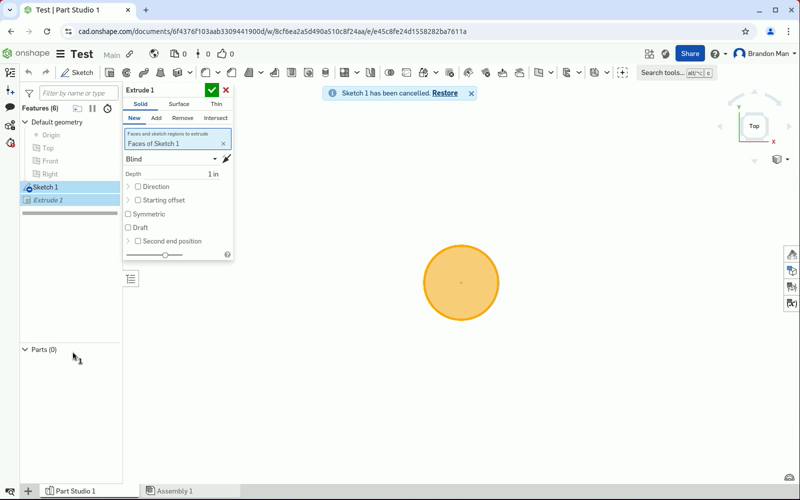
mouse_move(143, 106)
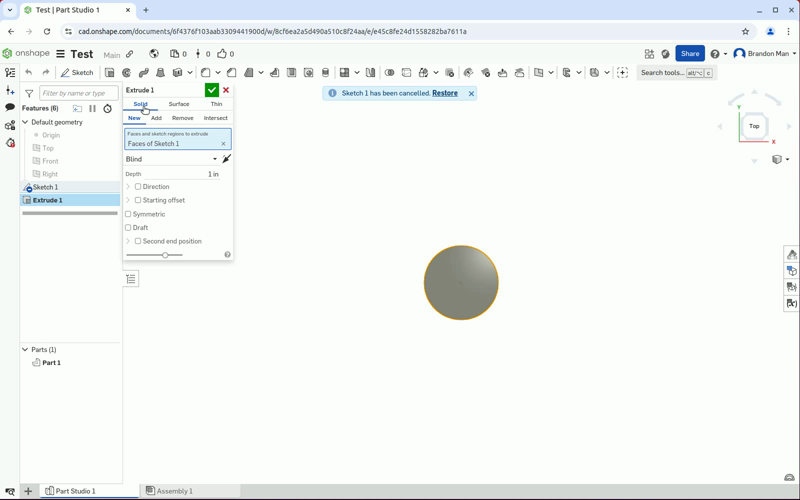
click(143, 106)
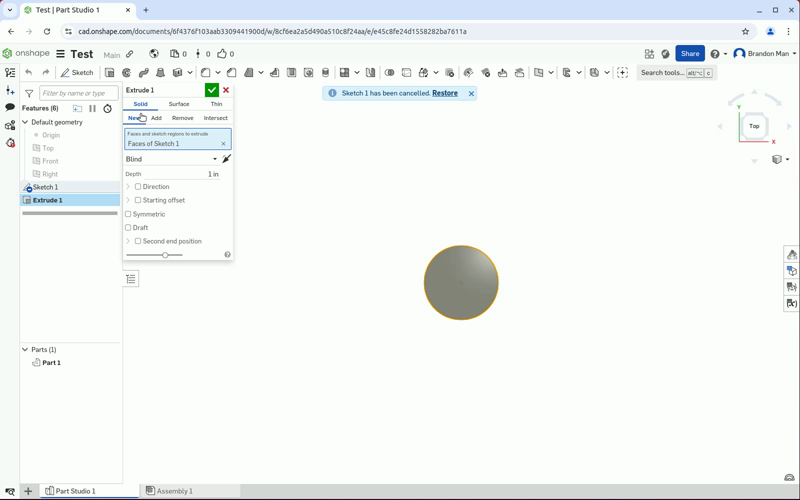
mouse_move(137, 120)
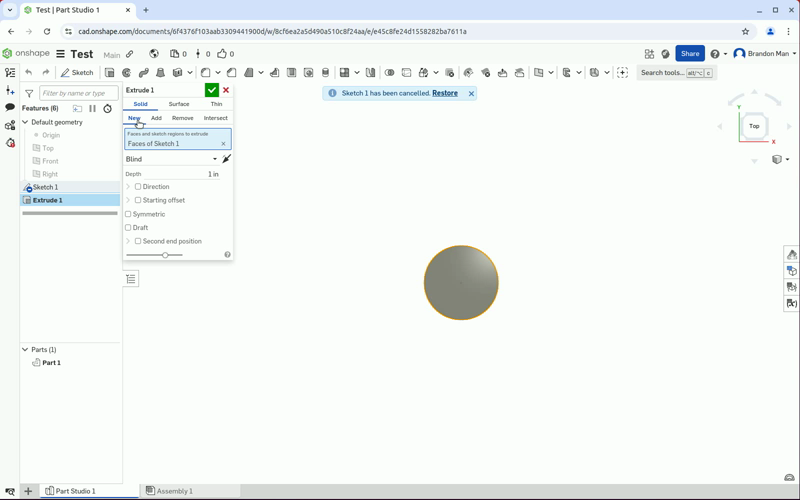
click(137, 120)
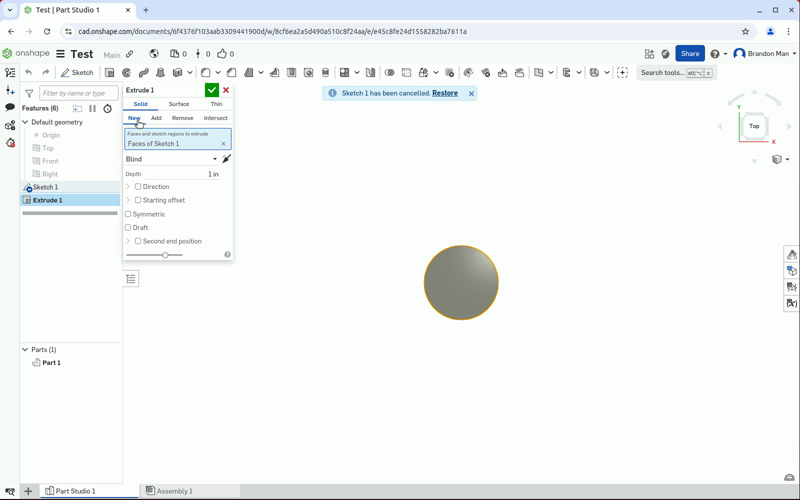
key(tab, 4)
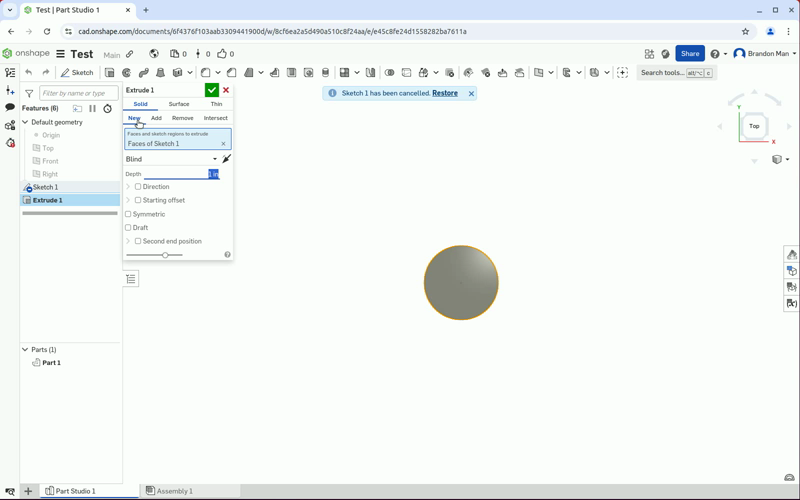
text(23.108)
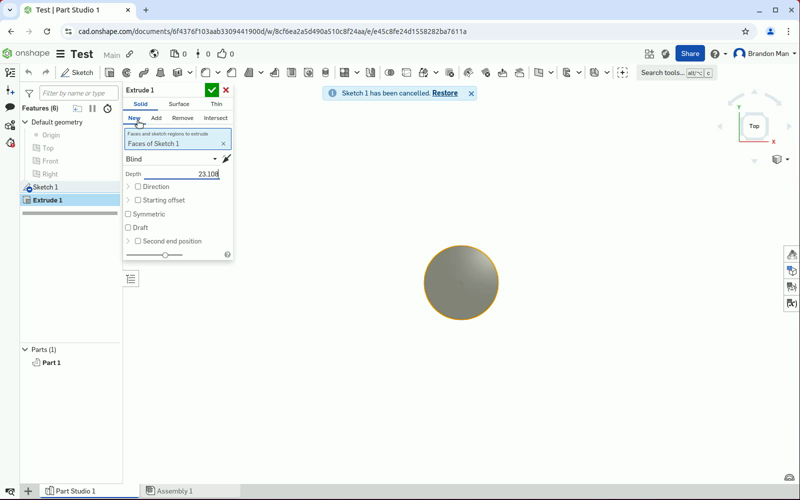
key(enter)
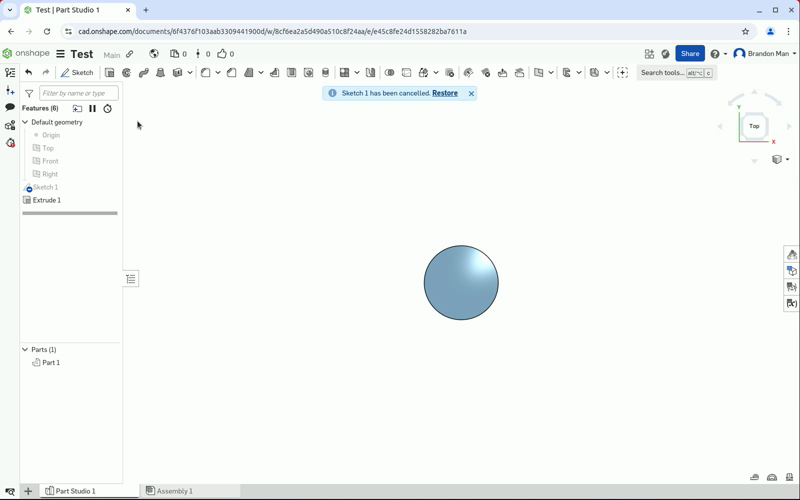
key(shift+h)
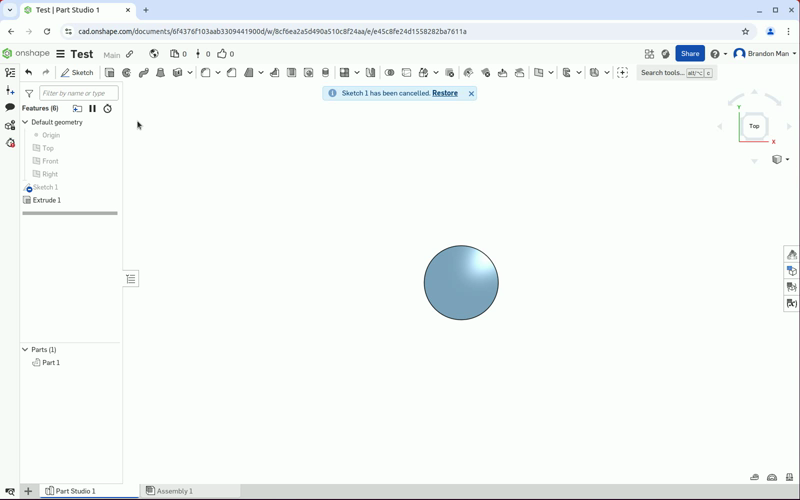
key(shift+h)
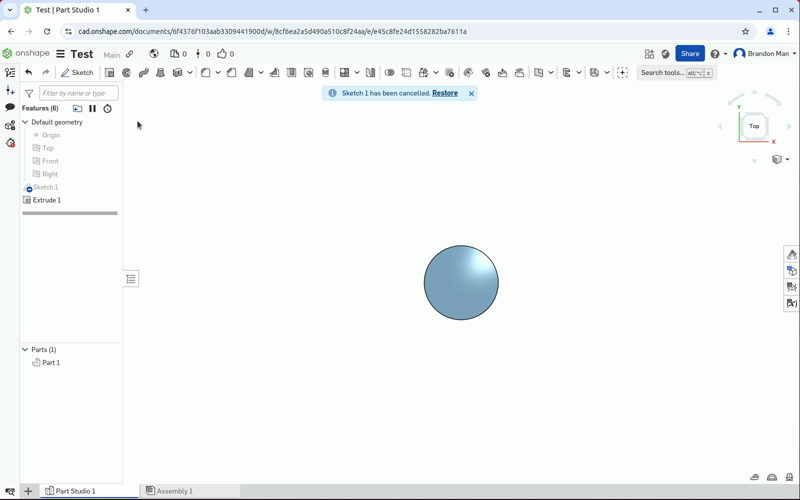
mouse_move(73, 189)
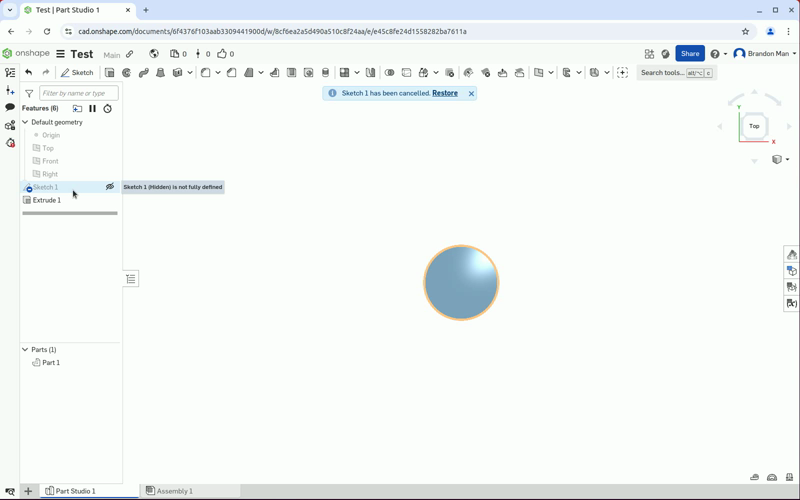
click(73, 189)
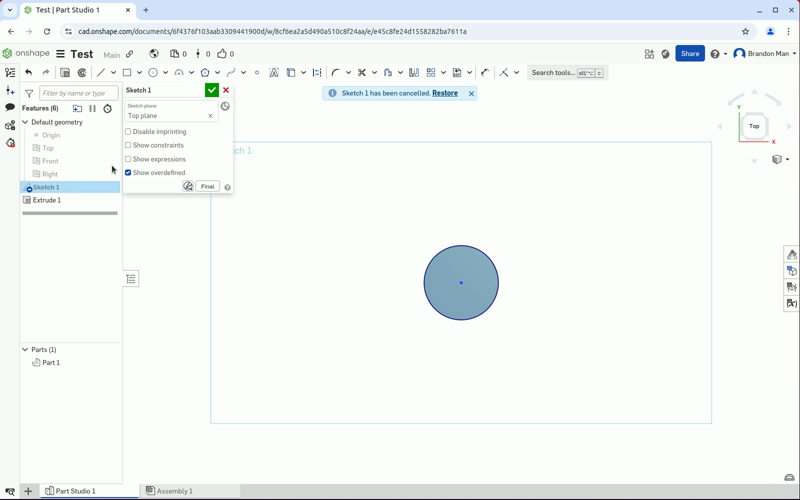
mouse_move(229, 92)
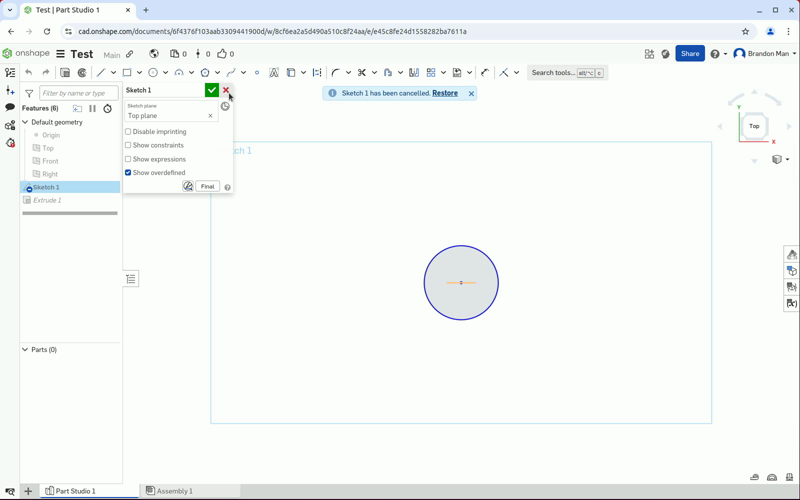
click(229, 92)
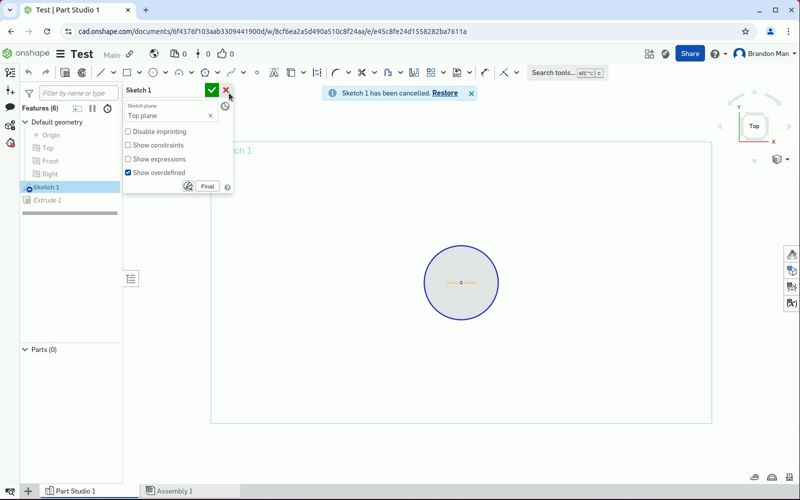
key(shift+s)
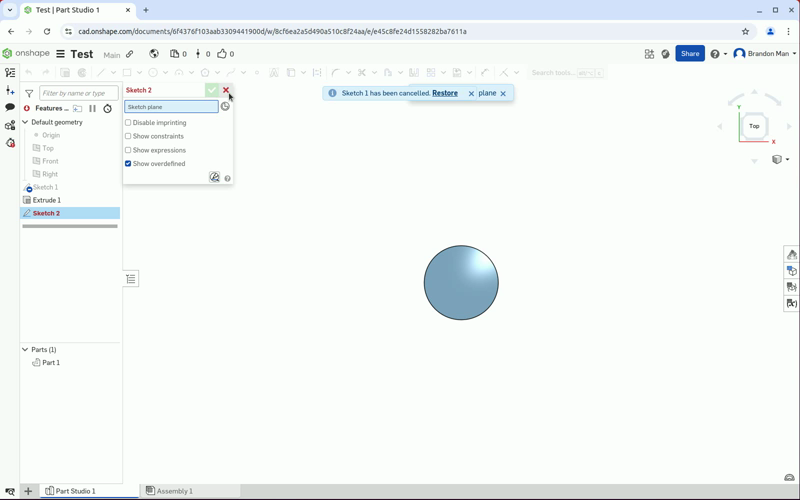
mouse_move(73, 150)
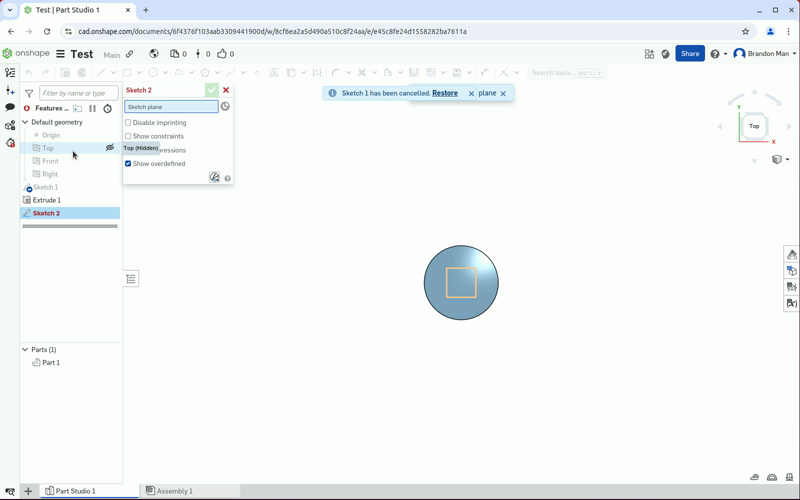
click(73, 150)
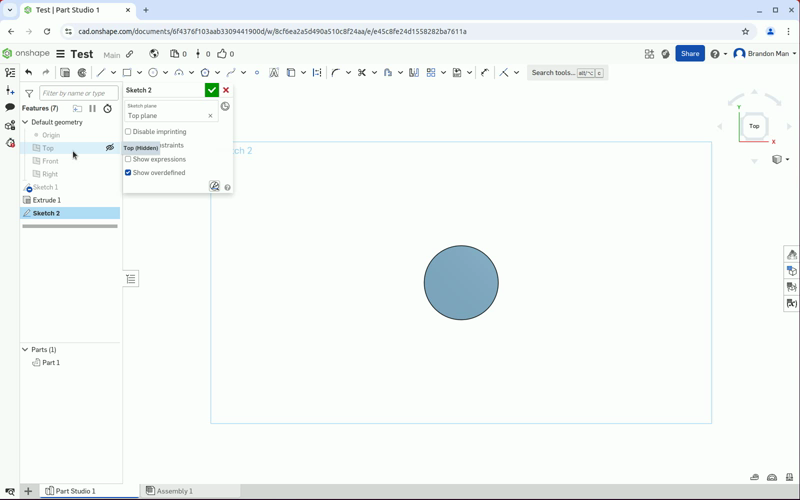
mouse_move(73, 352)
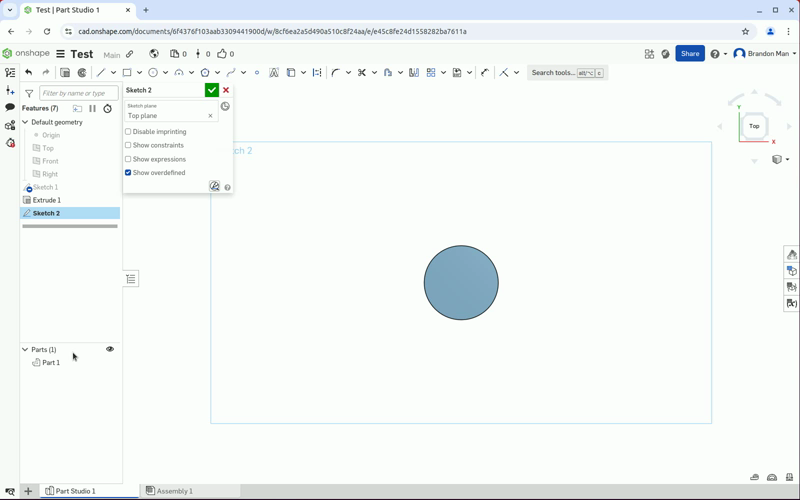
key(y)
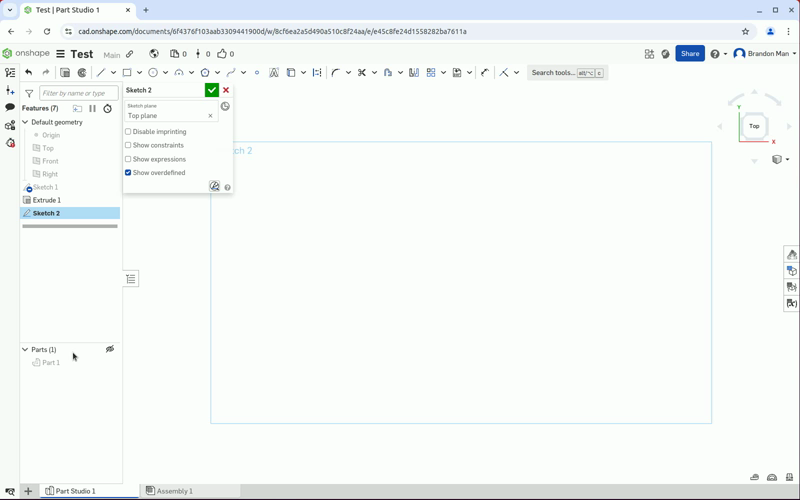
key(a)
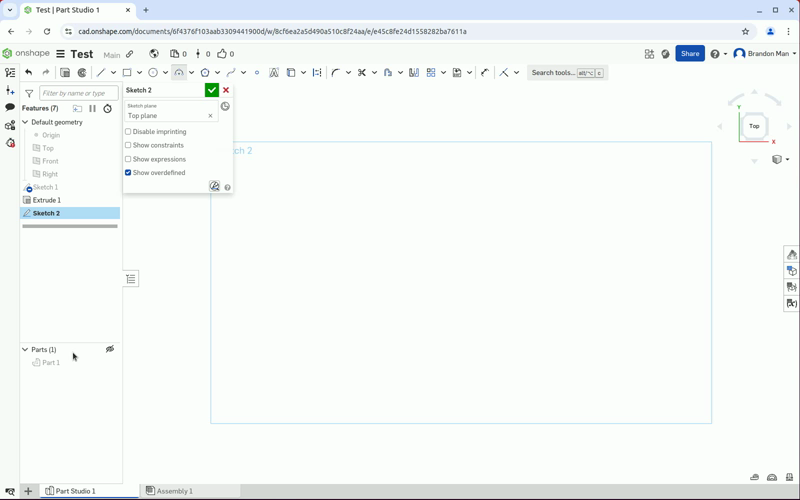
key_down(shift)
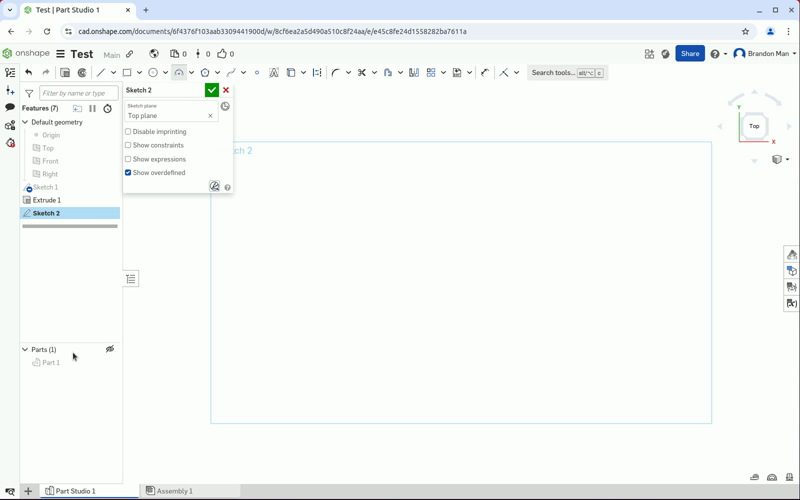
mouse_move(433, 290)
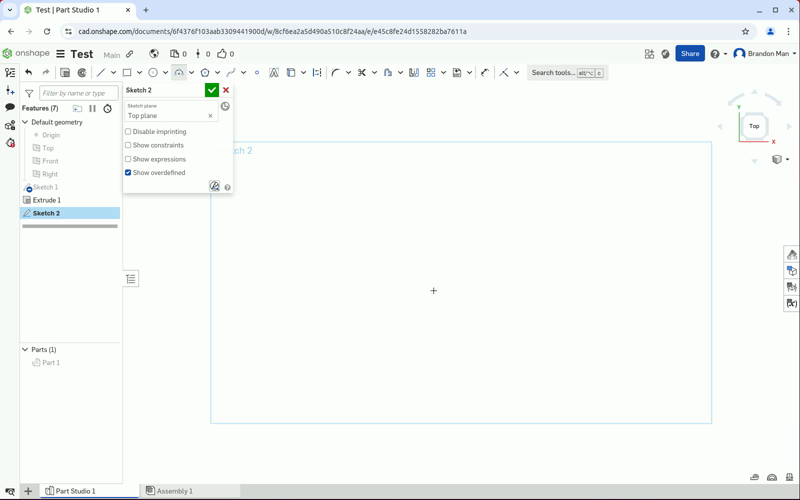
click(433, 290)
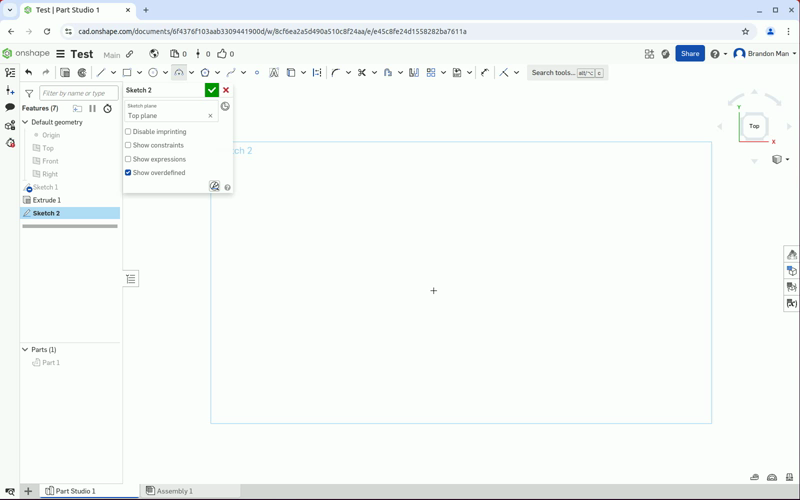
key_up(shift)
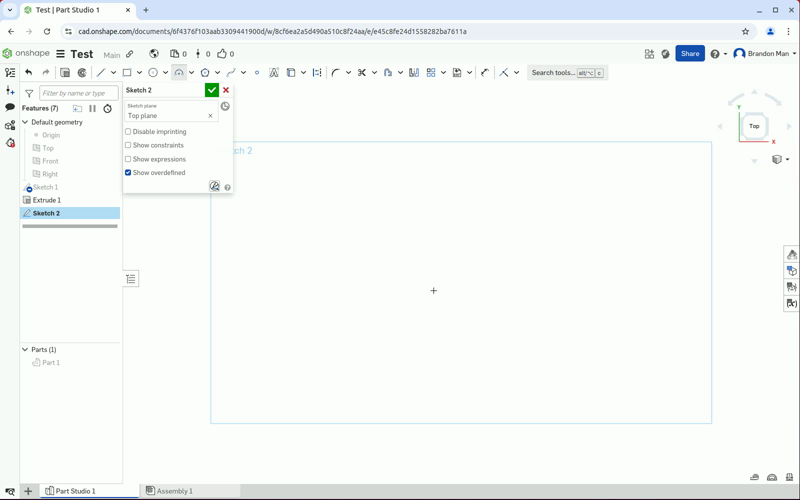
key_down(shift)
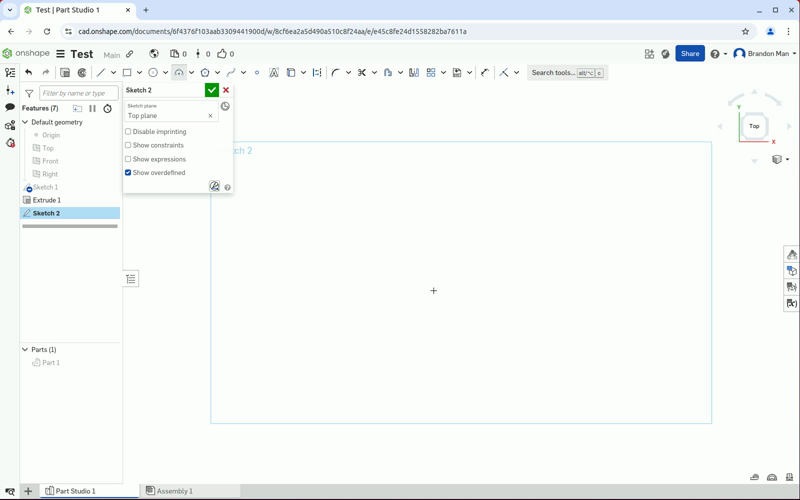
mouse_move(488, 290)
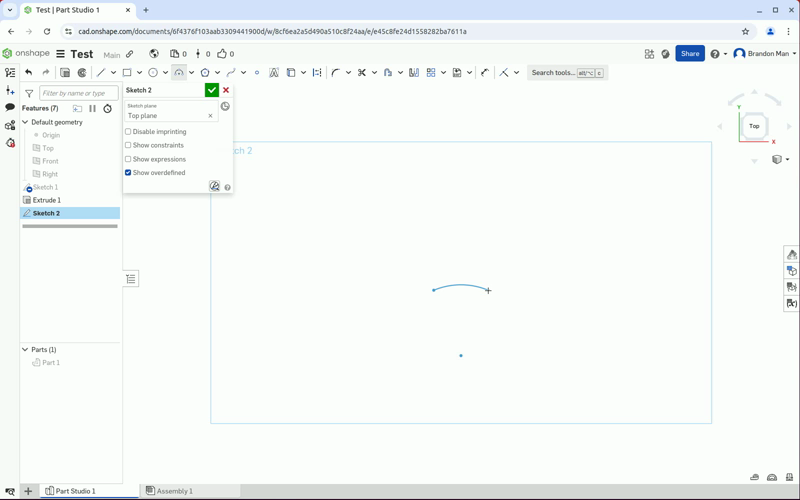
click(488, 290)
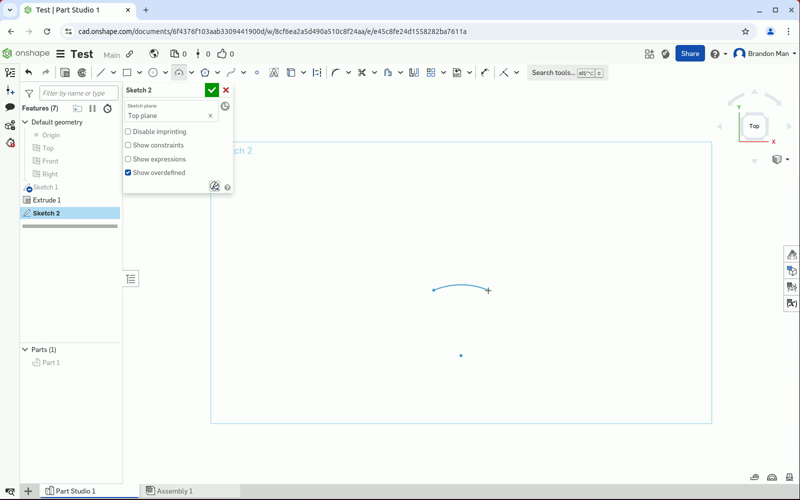
mouse_move(461, 311)
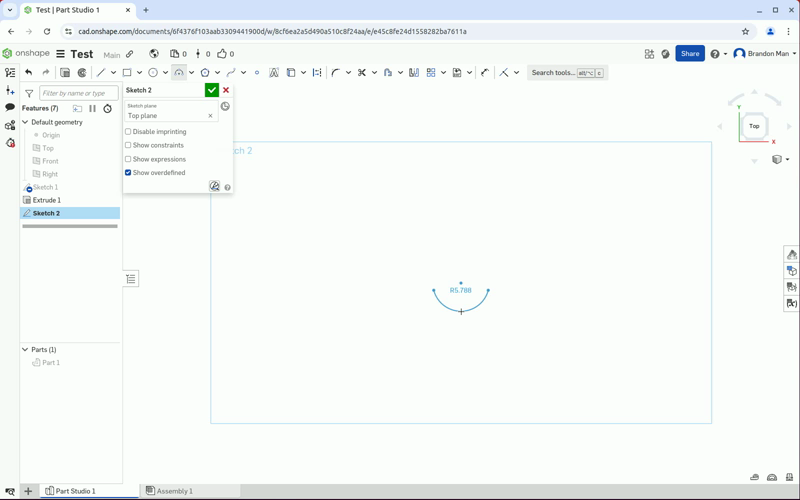
click(461, 311)
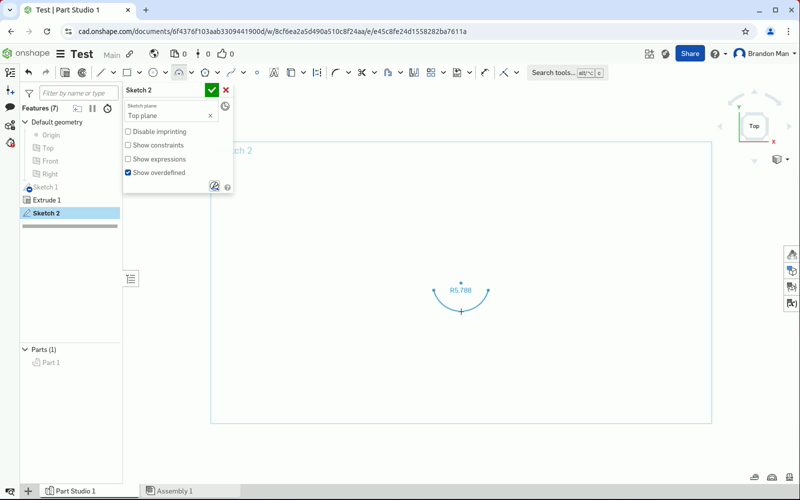
key_up(shift)
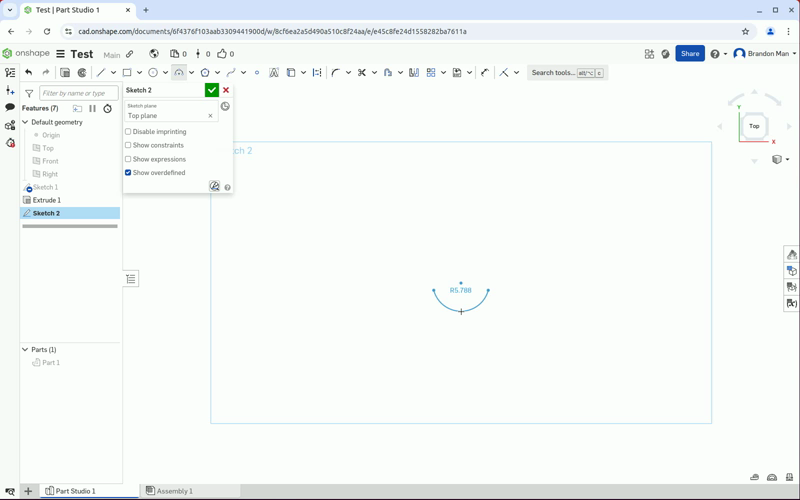
key(esc)
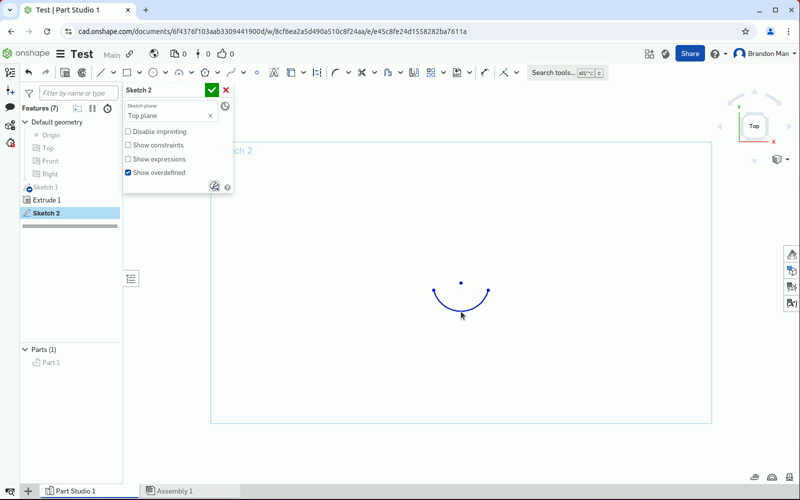
key(l)
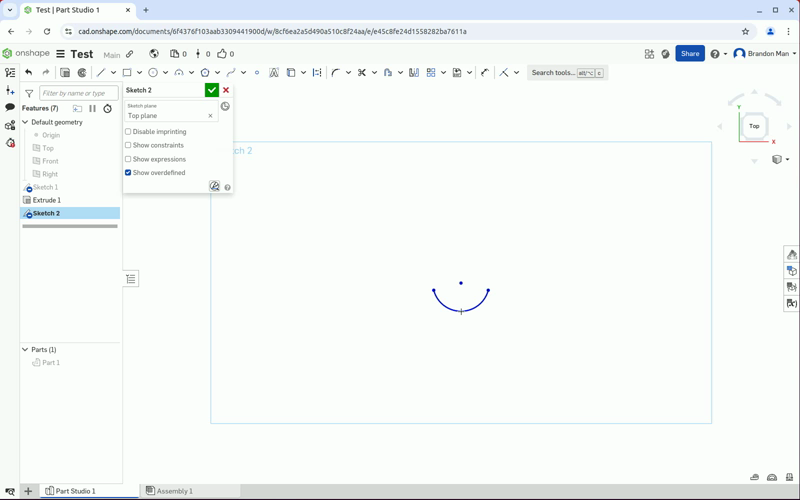
mouse_move(488, 290)
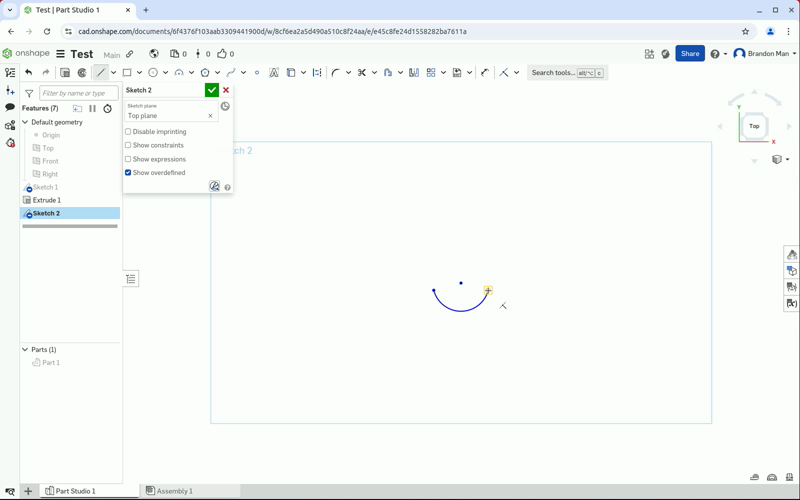
click(488, 290)
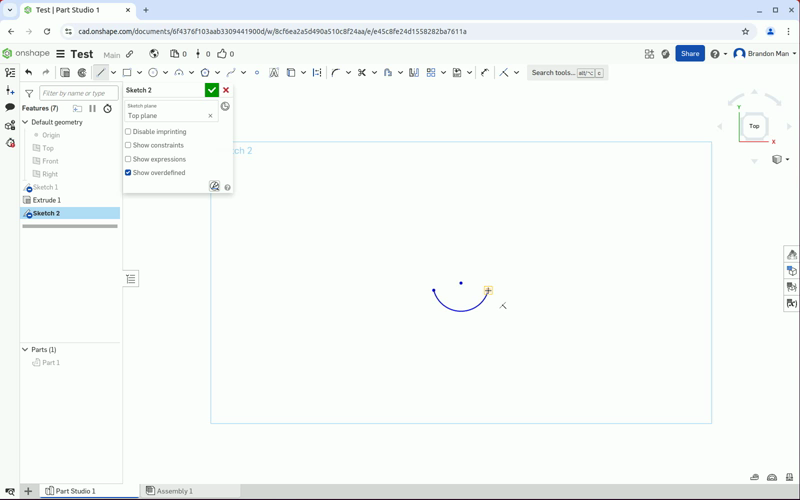
key_down(shift)
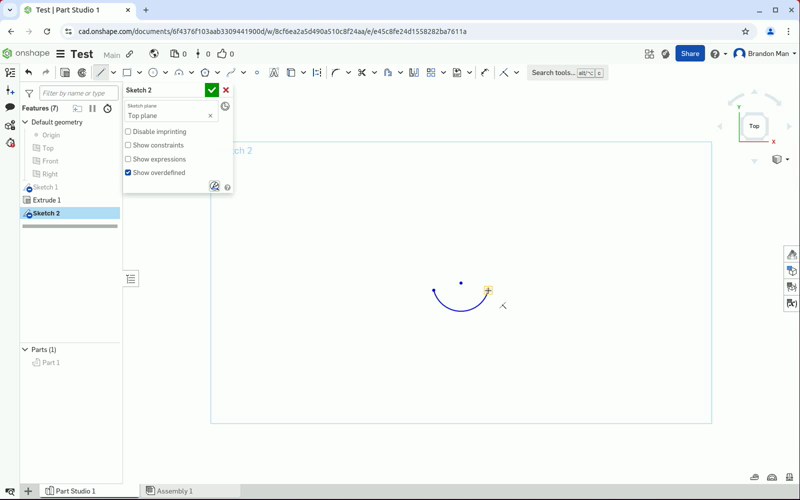
mouse_move(518, 290)
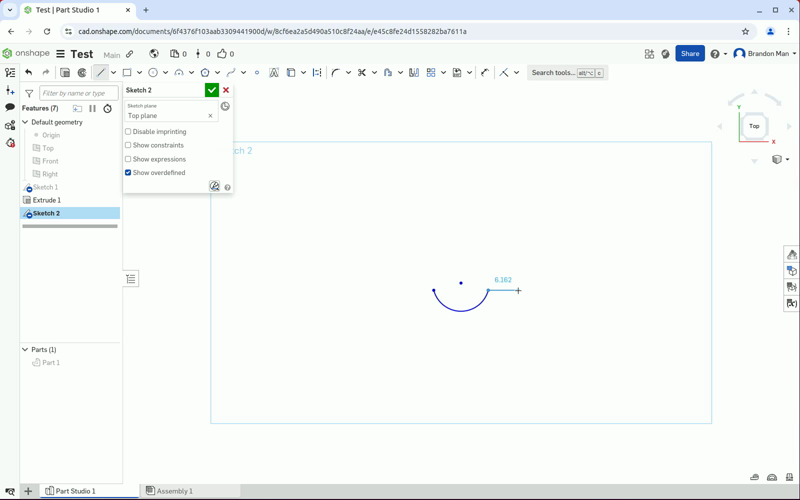
mouse_move(477, 290)
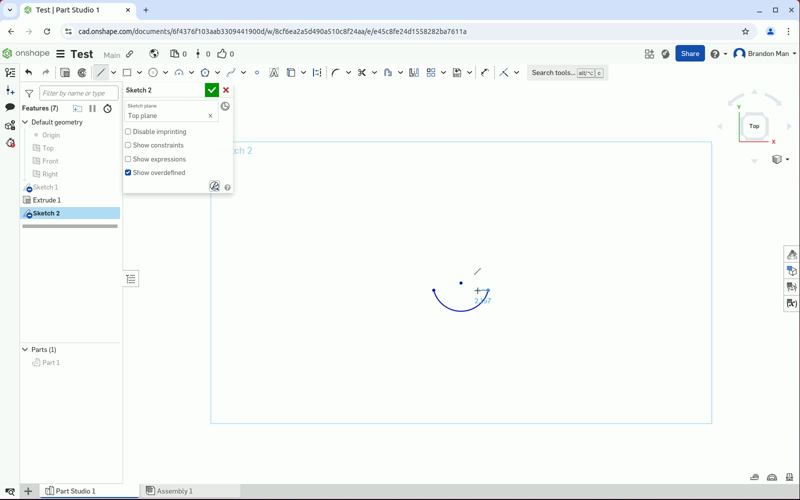
click(477, 290)
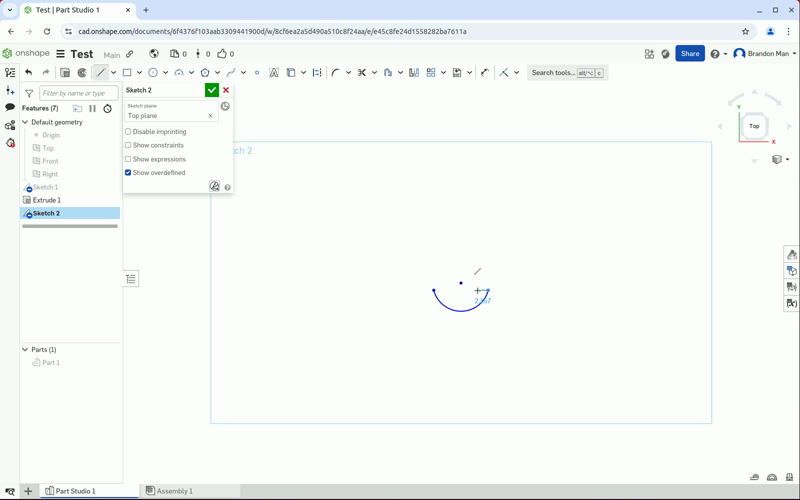
key_up(shift)
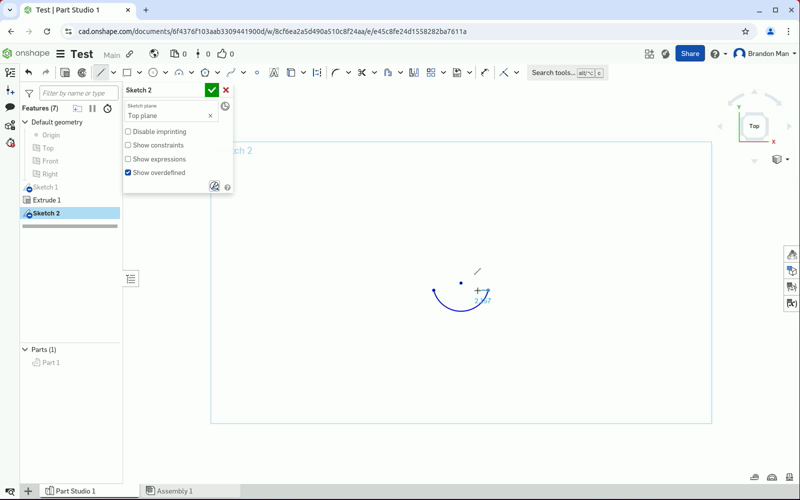
key_down(shift)
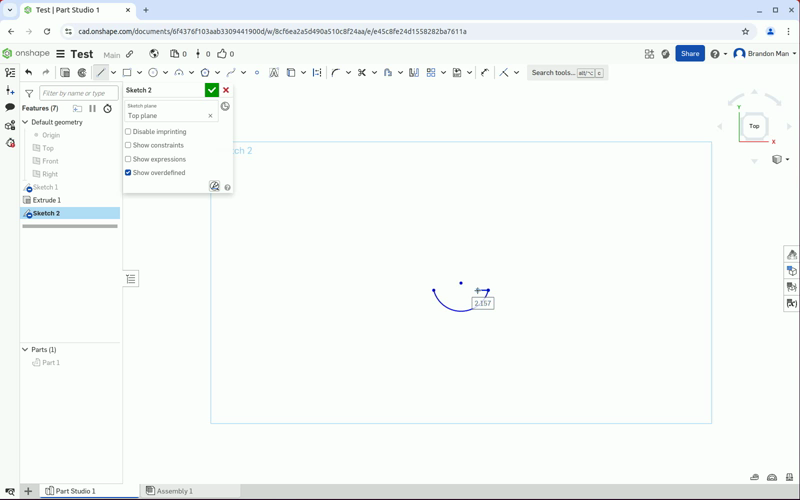
mouse_move(507, 290)
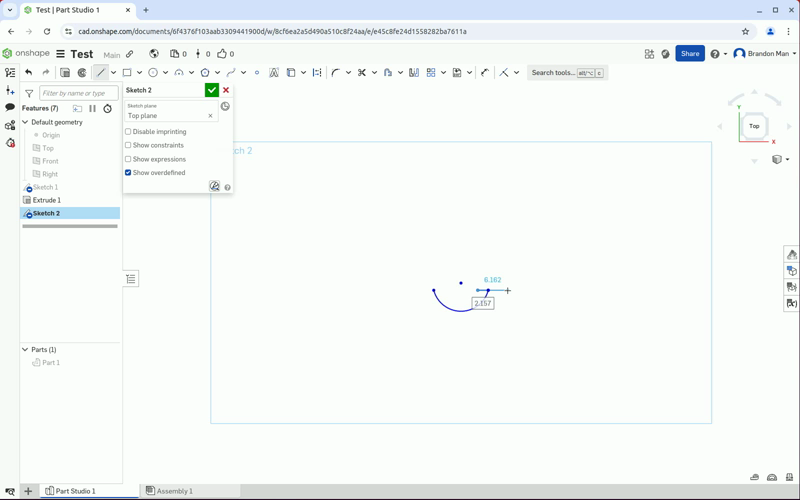
mouse_move(477, 283)
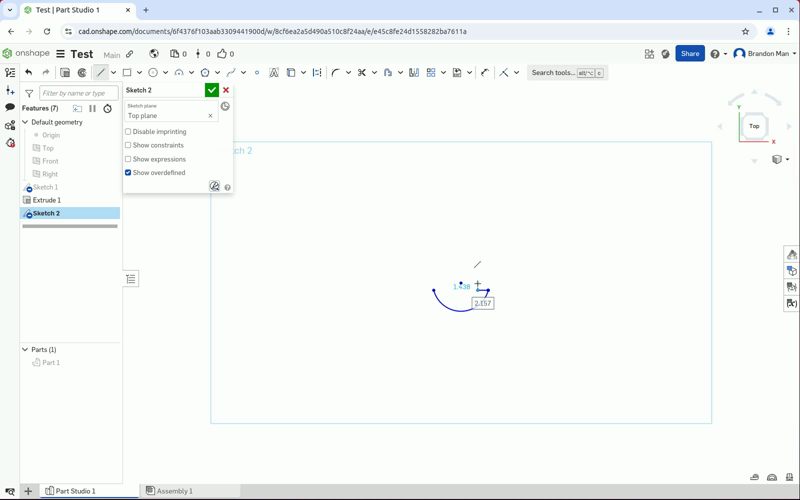
scroll(6)
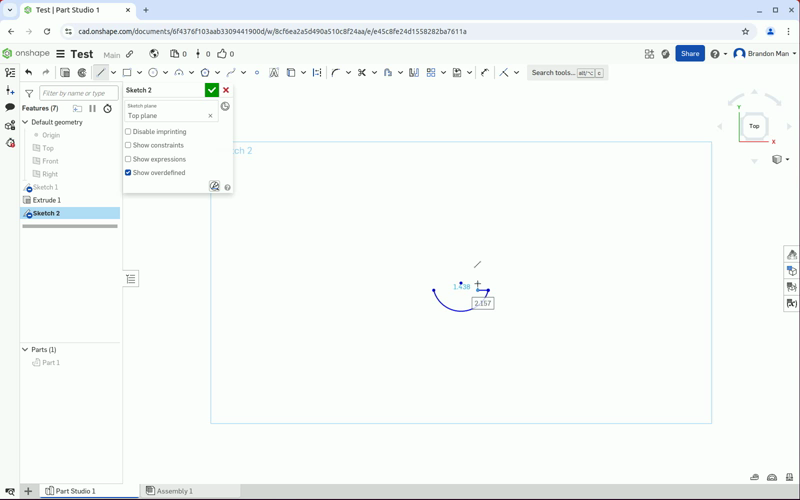
scroll(6)
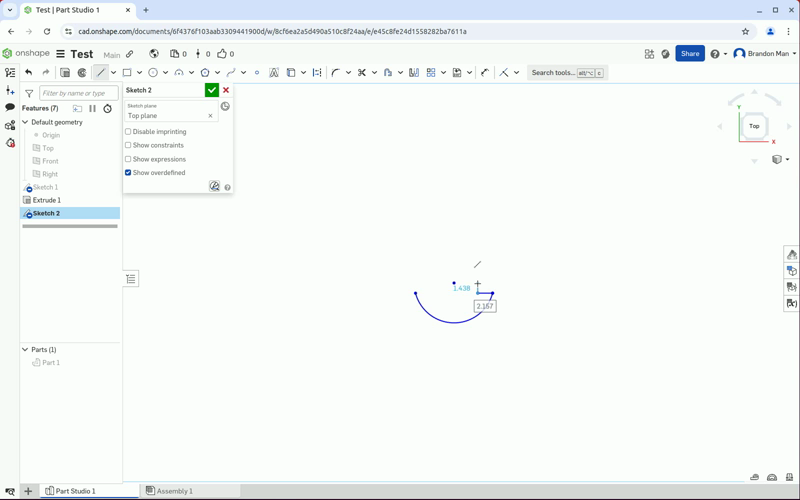
scroll(6)
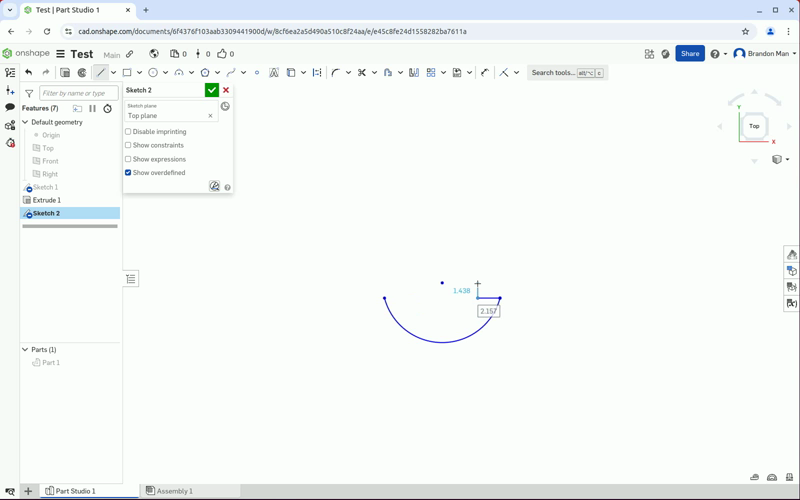
scroll(6)
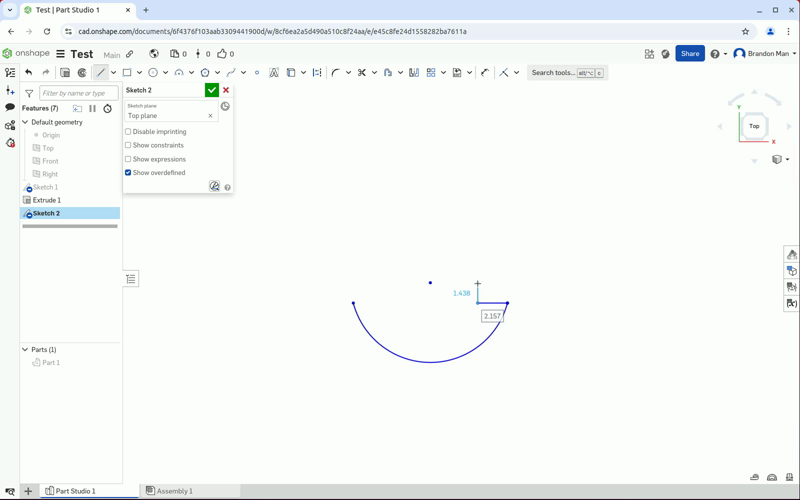
scroll(6)
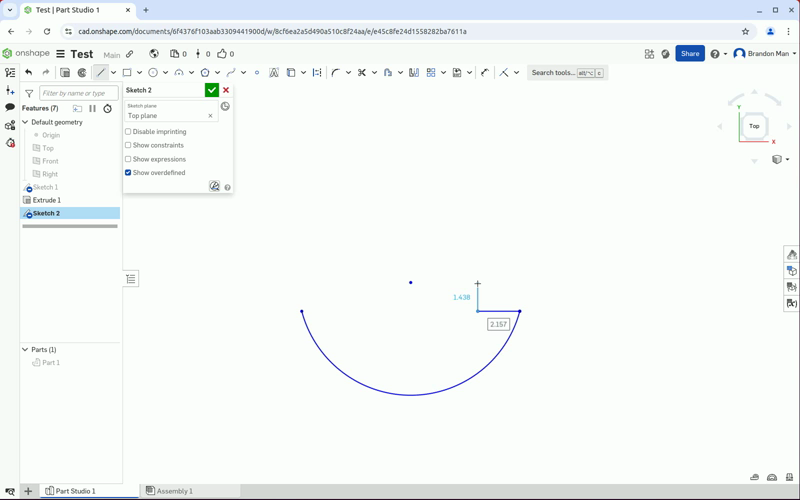
scroll(6)
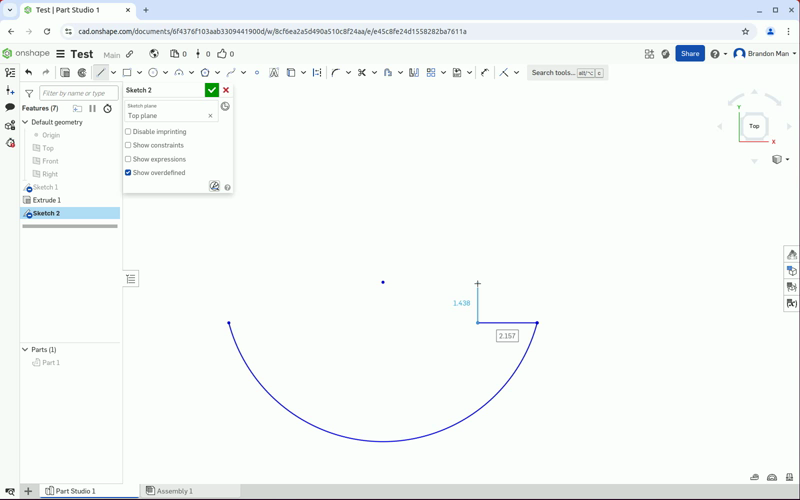
scroll(6)
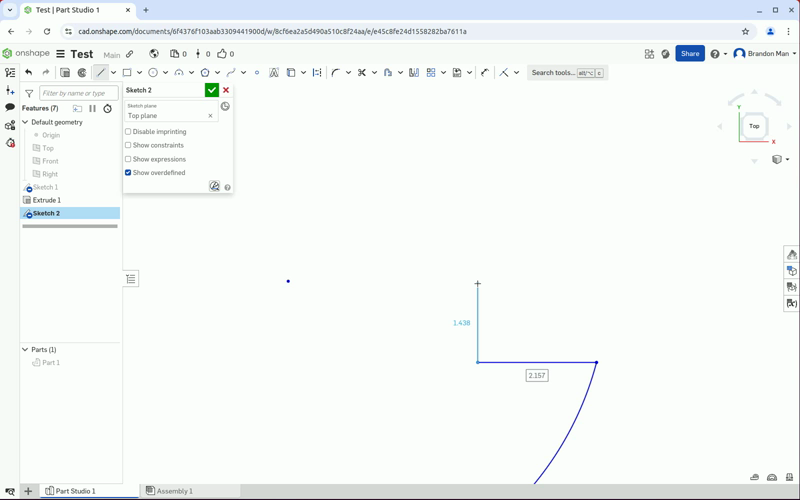
click(477, 283)
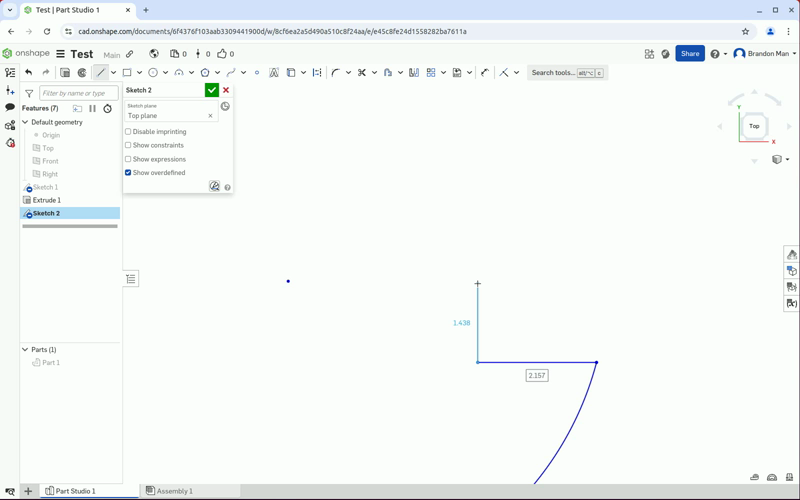
scroll(-6)
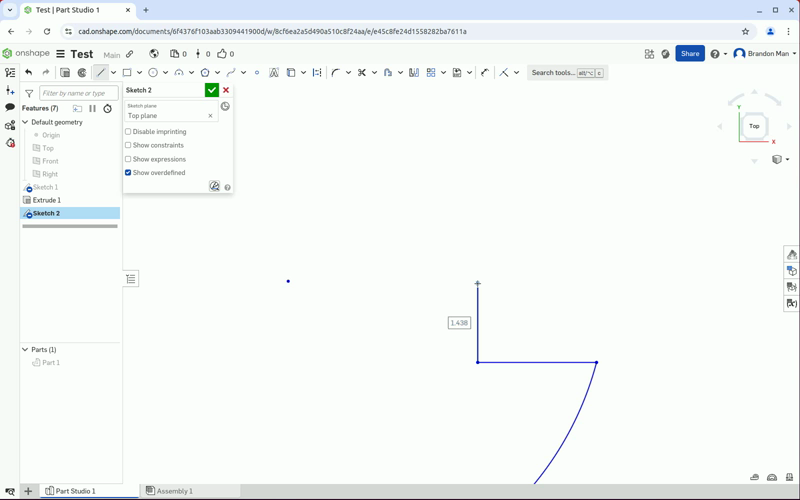
scroll(-6)
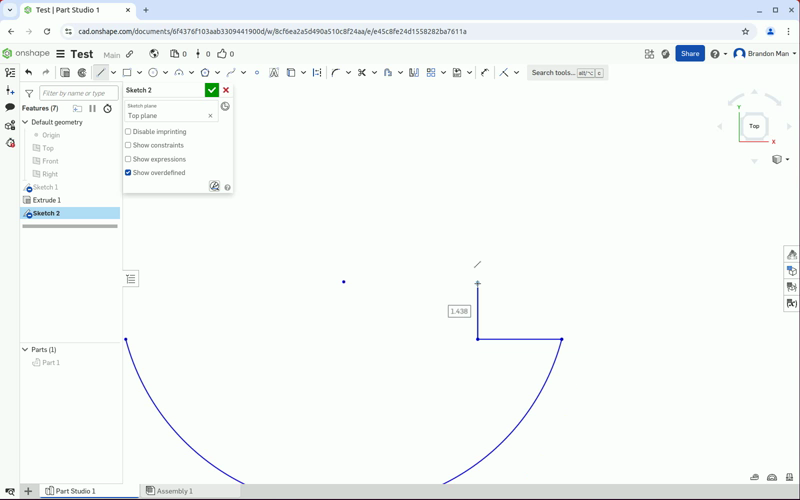
scroll(-6)
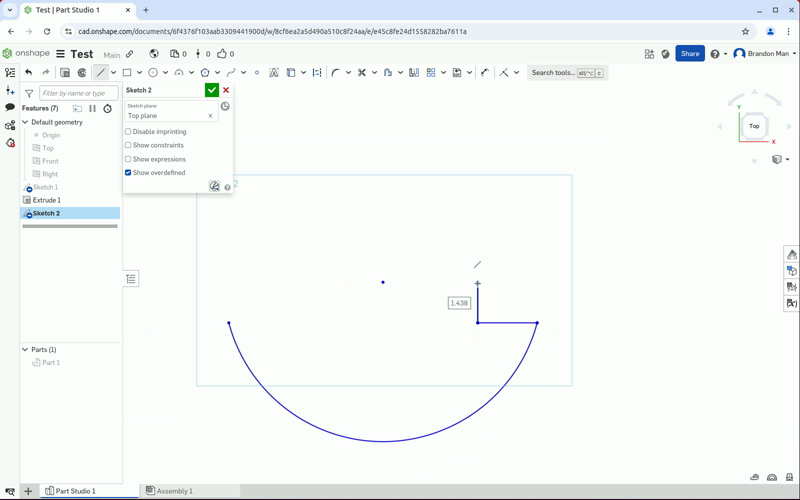
scroll(-6)
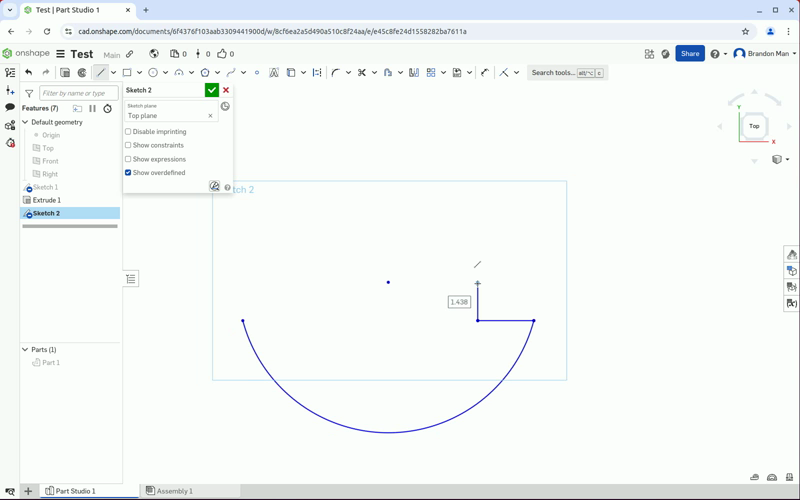
scroll(-6)
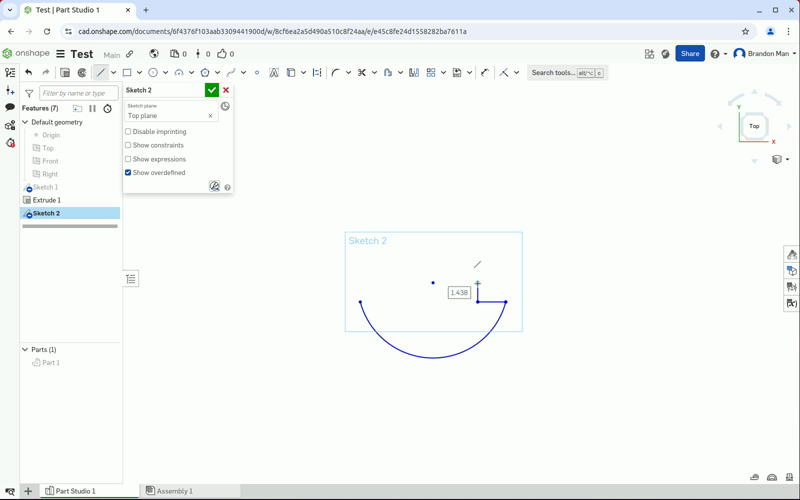
scroll(-6)
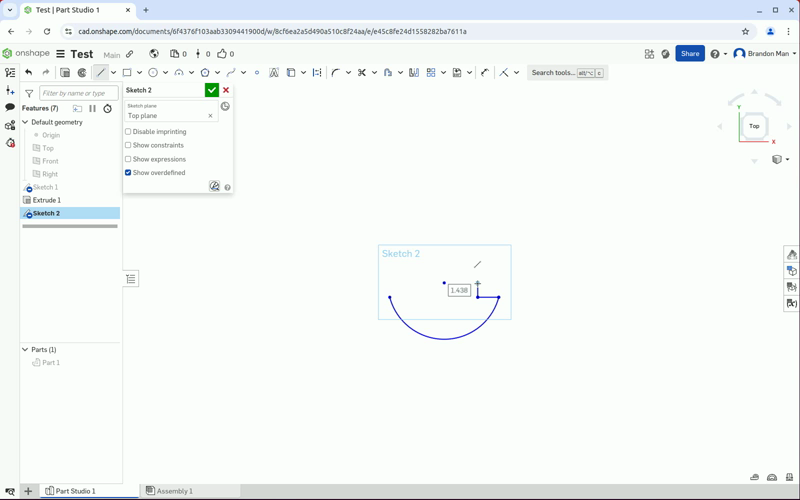
scroll(-6)
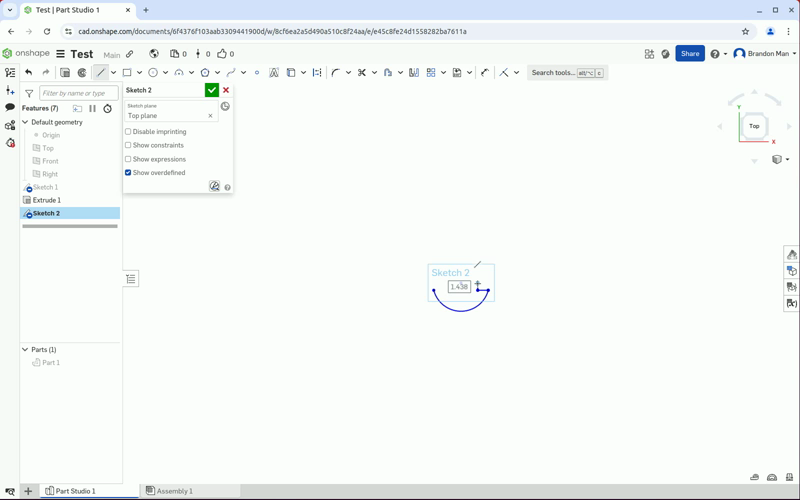
key_up(shift)
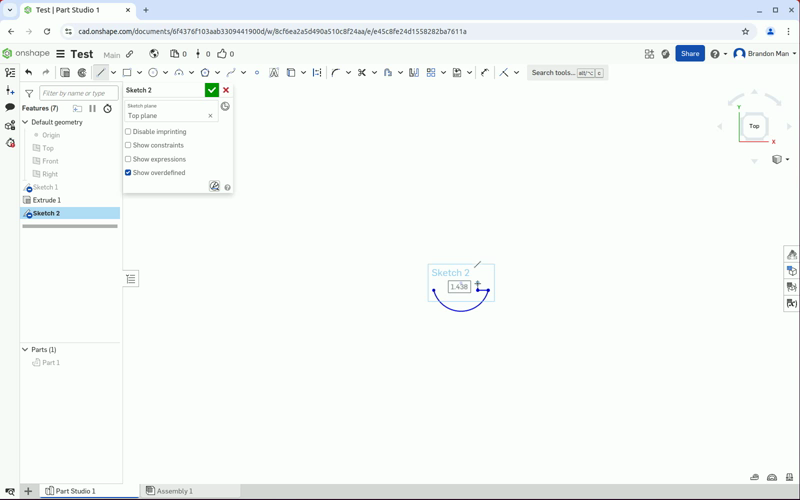
key_down(shift)
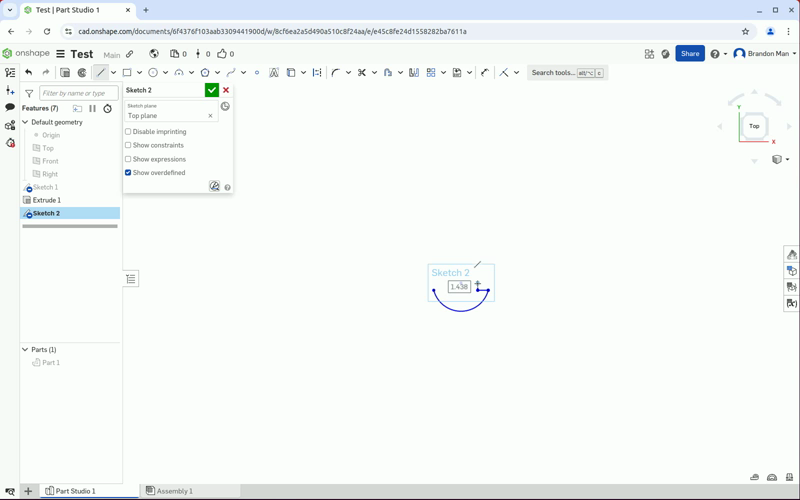
mouse_move(507, 283)
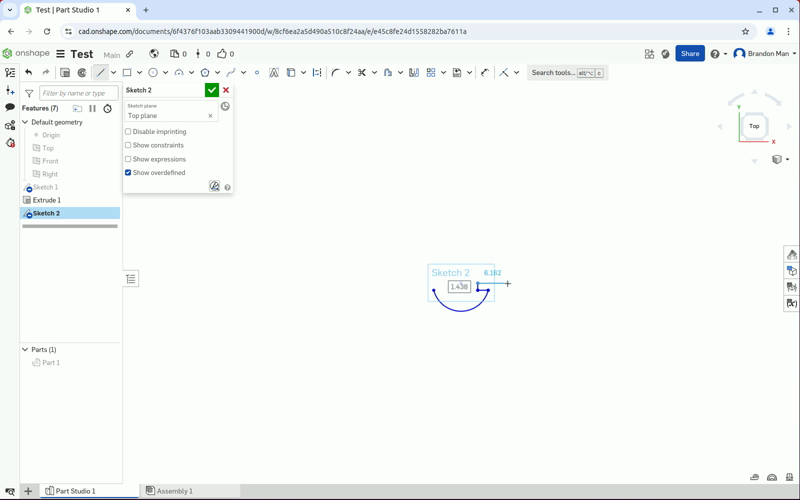
mouse_move(477, 275)
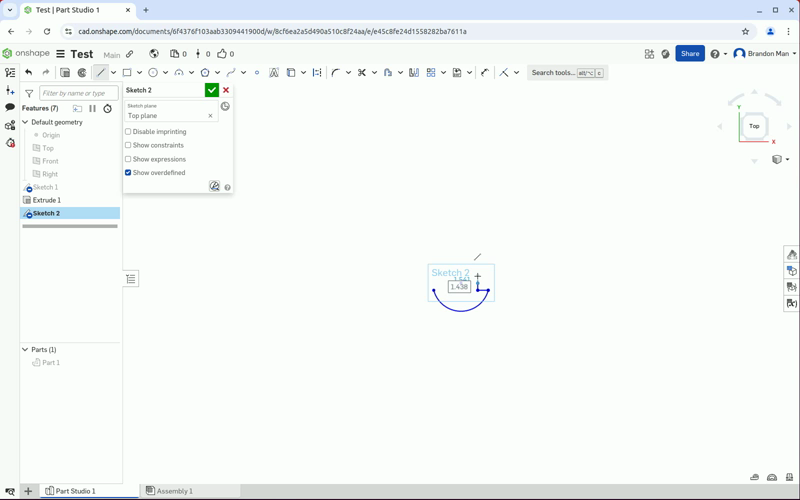
click(477, 275)
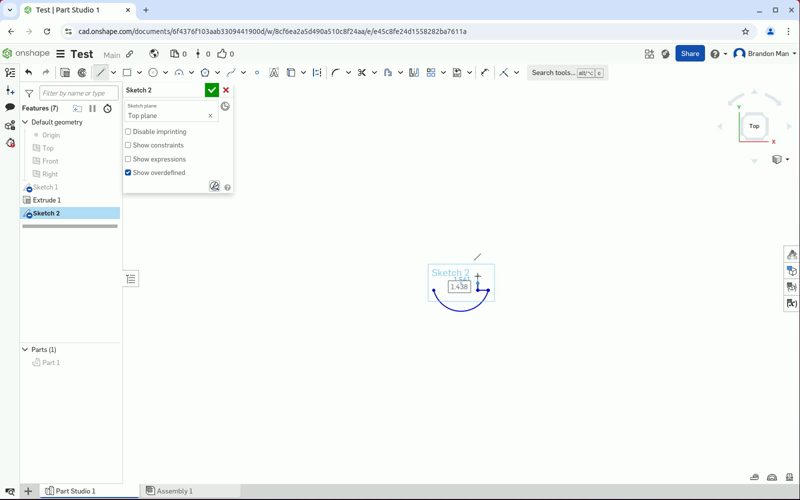
key_up(shift)
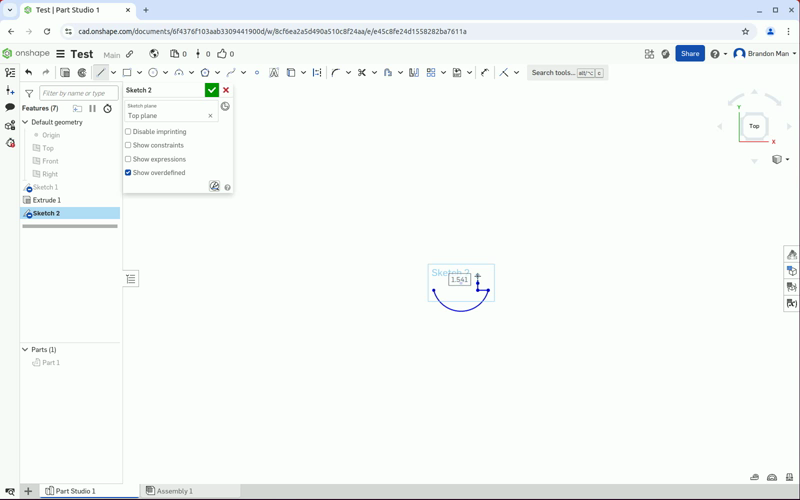
key_down(shift)
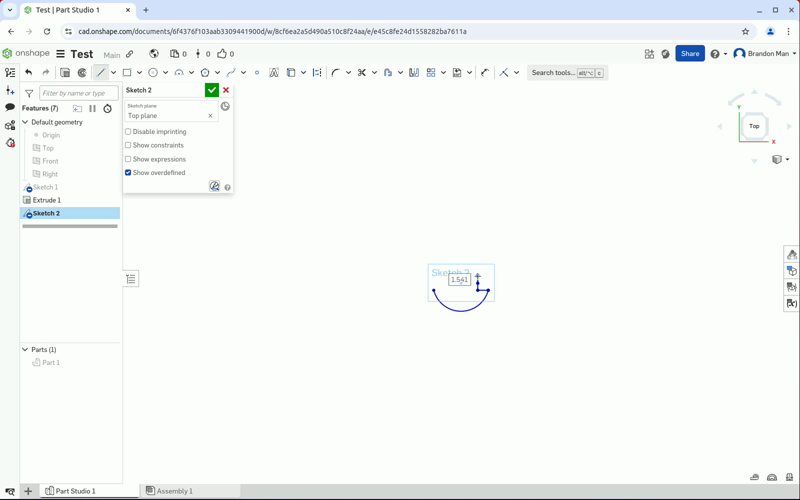
mouse_move(507, 275)
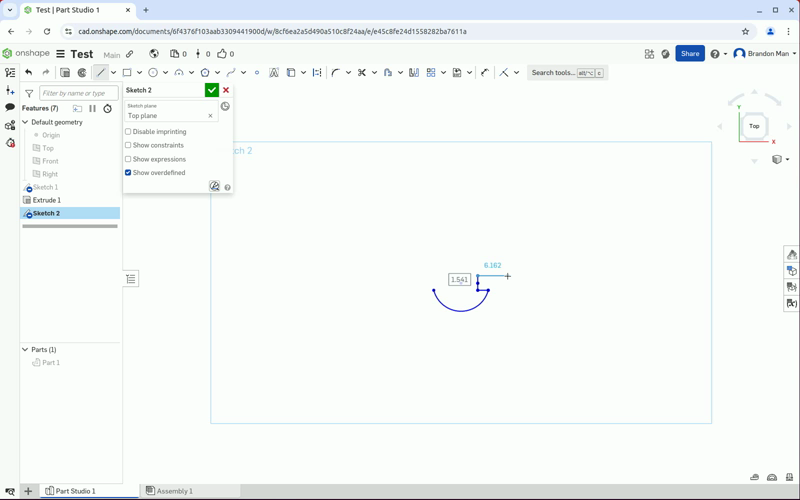
mouse_move(488, 275)
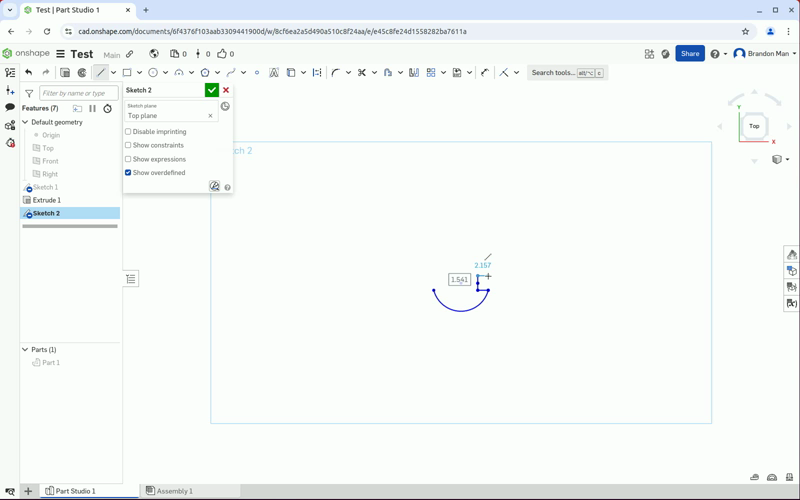
click(488, 275)
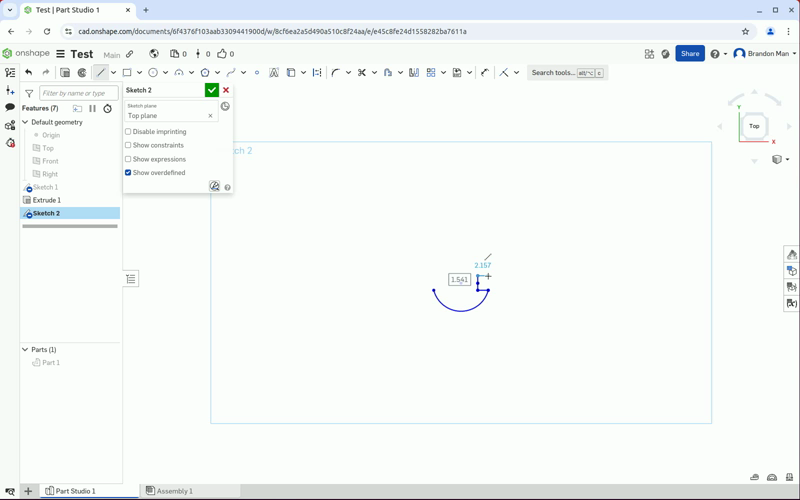
key_up(shift)
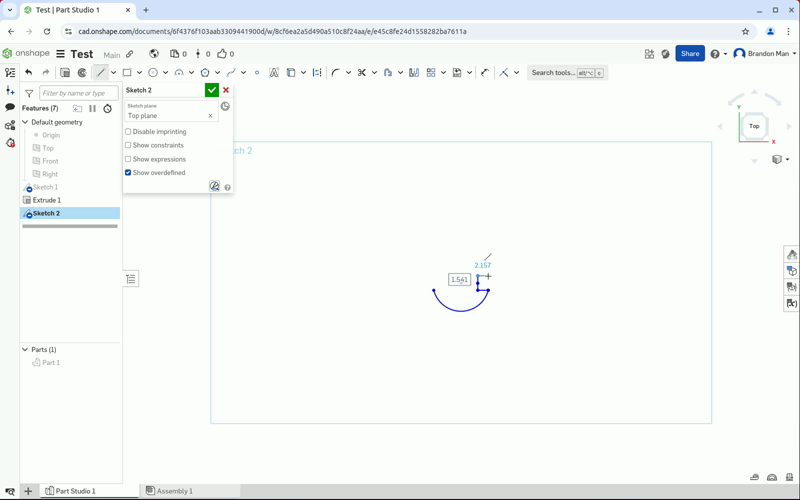
key(esc)
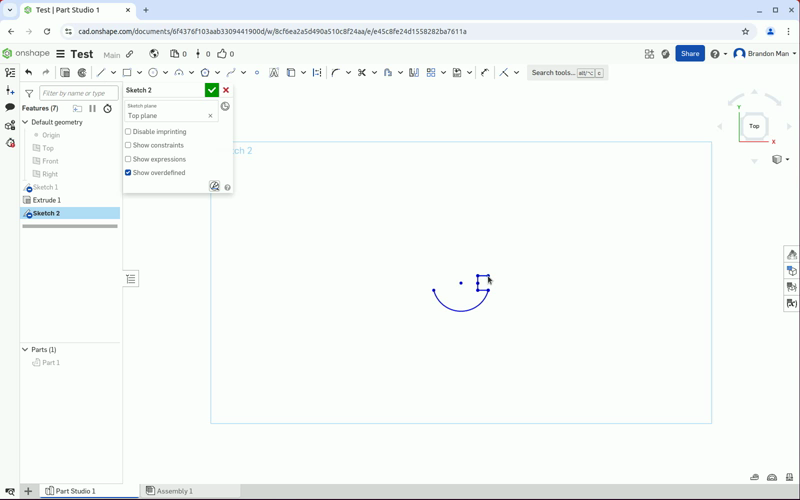
key(a)
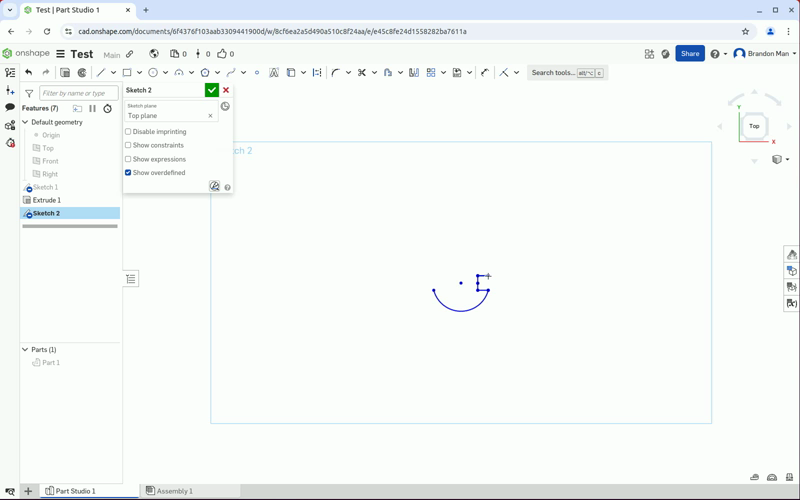
mouse_move(488, 275)
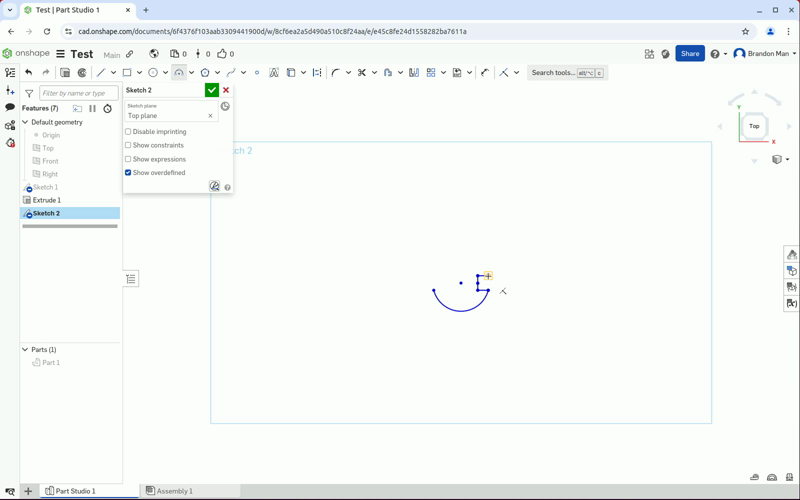
click(488, 275)
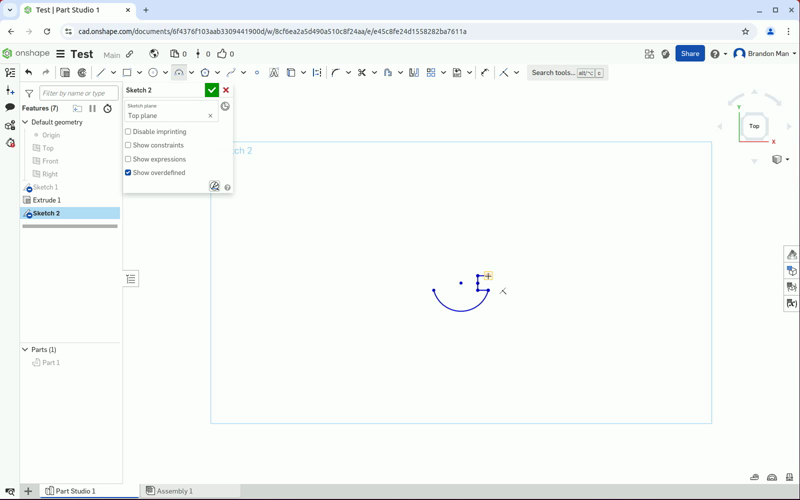
key_down(shift)
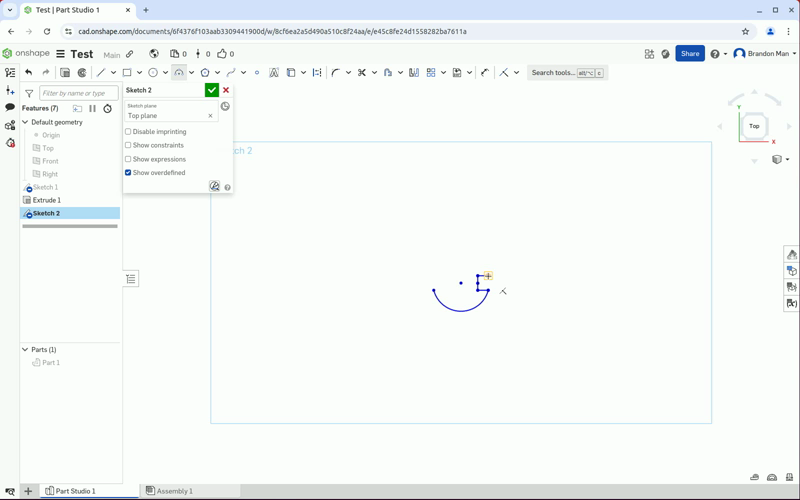
mouse_move(433, 275)
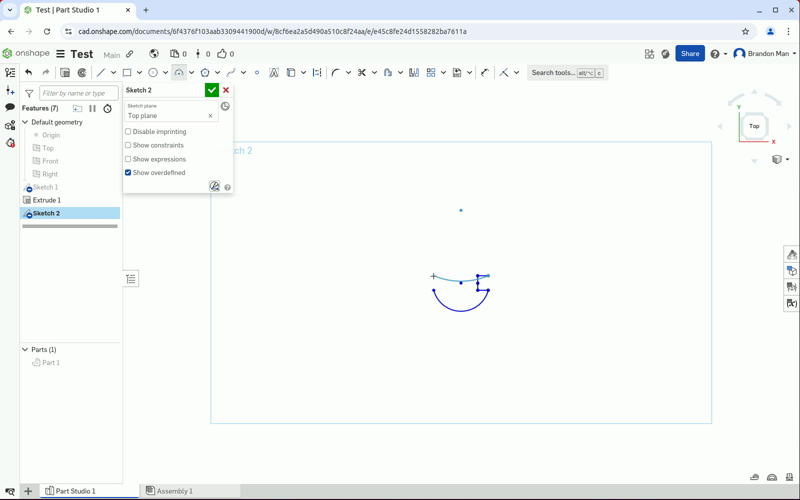
click(433, 275)
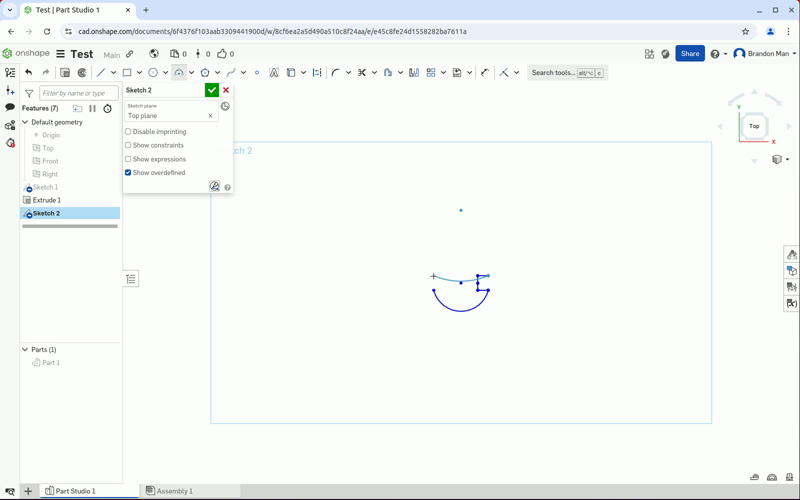
mouse_move(461, 254)
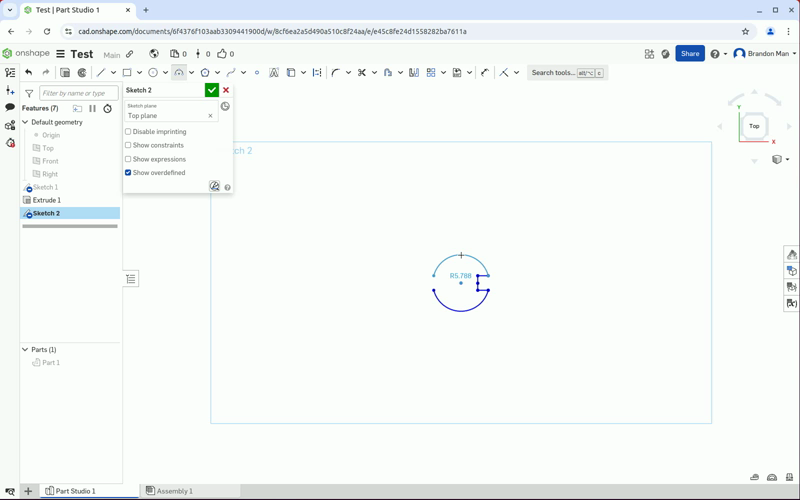
click(461, 254)
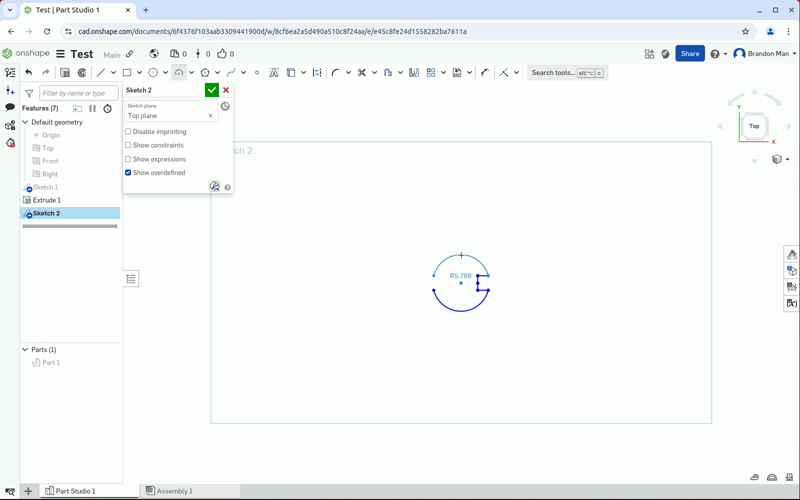
key_up(shift)
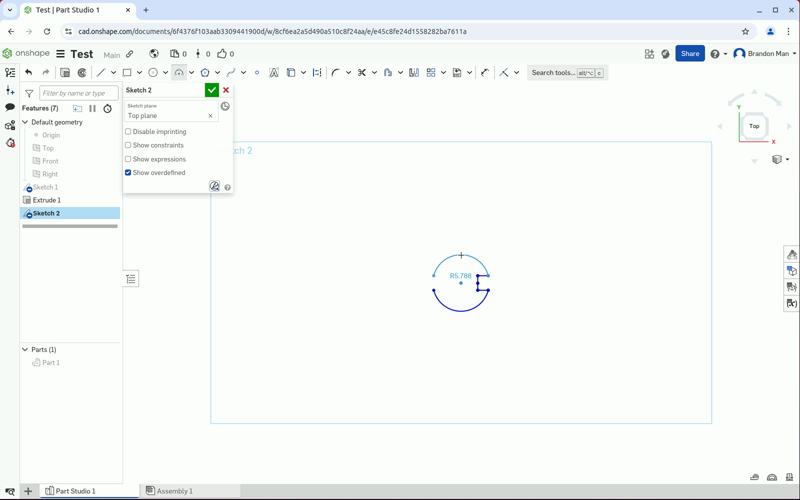
key(esc)
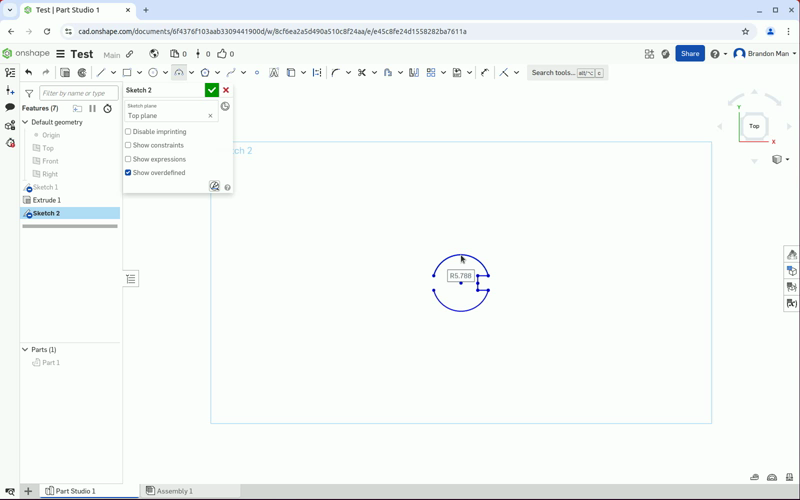
key(l)
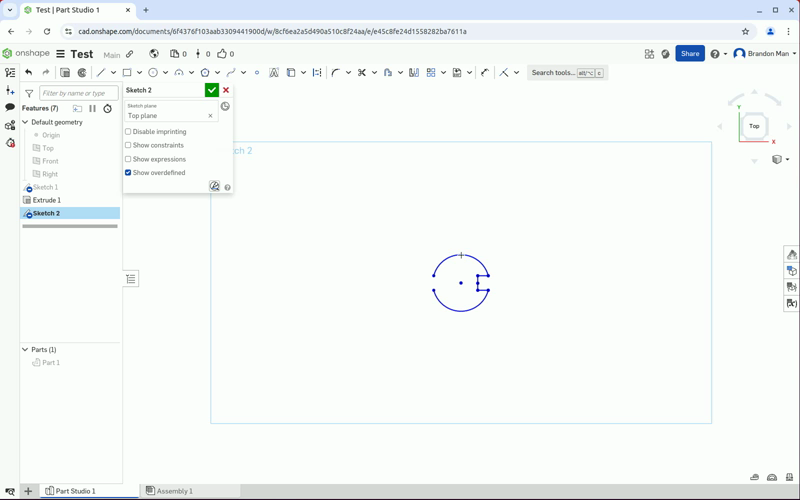
mouse_move(433, 275)
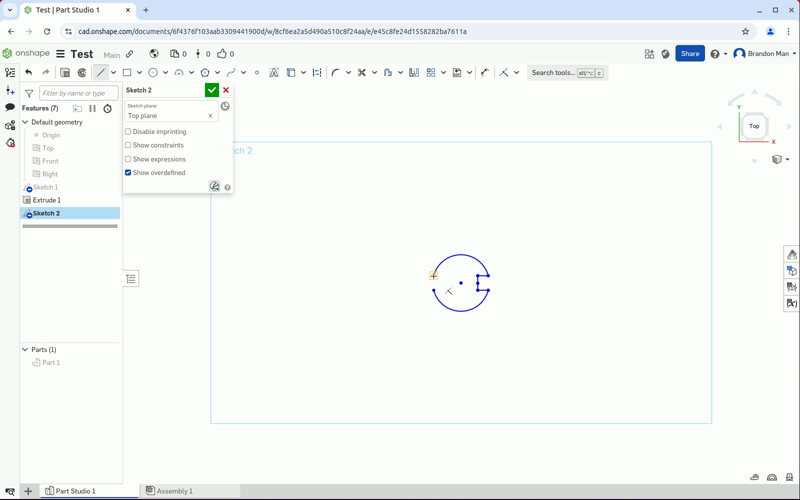
click(433, 275)
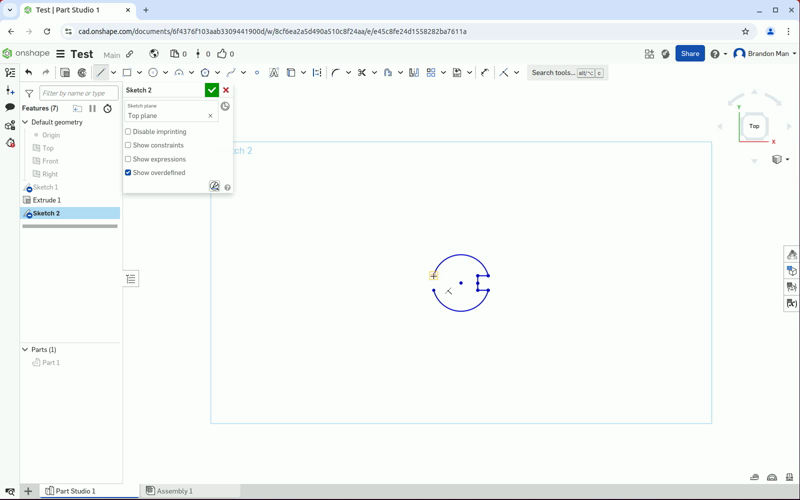
key_down(shift)
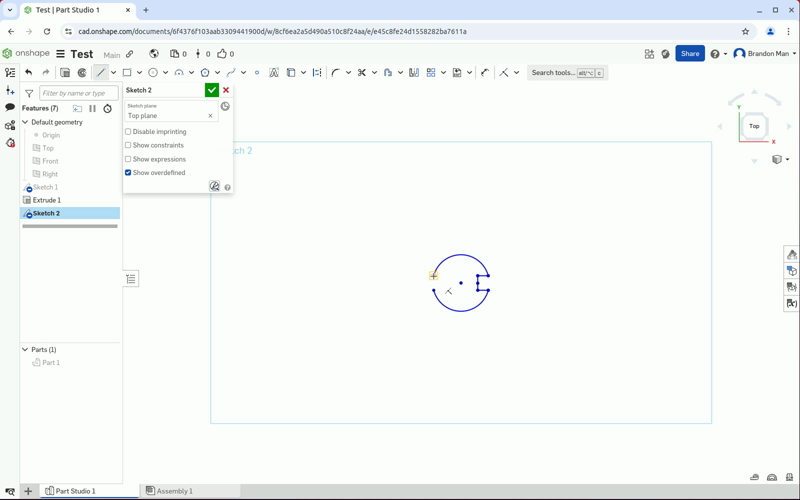
mouse_move(463, 275)
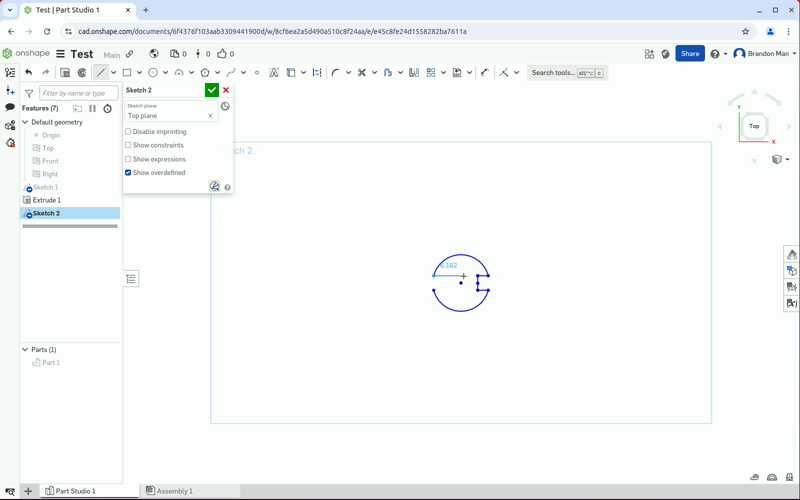
mouse_move(444, 275)
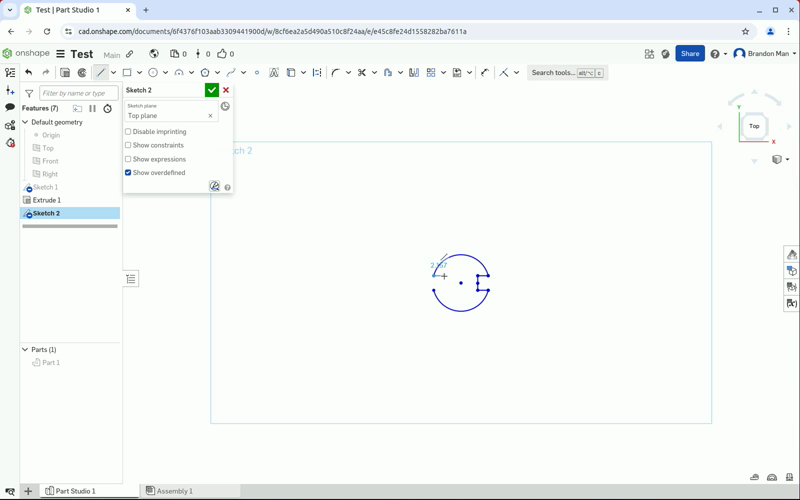
click(444, 275)
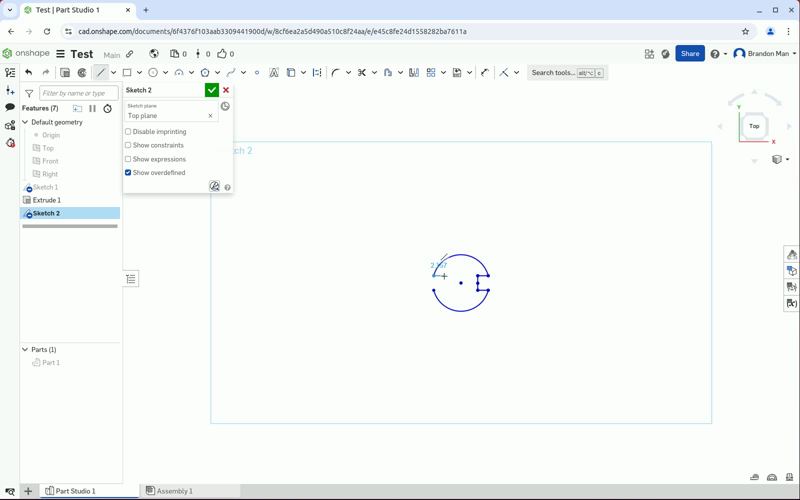
key_up(shift)
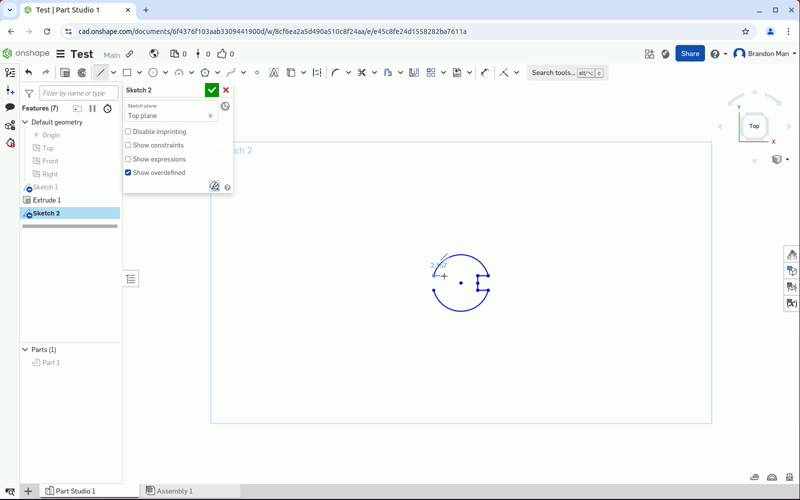
key_down(shift)
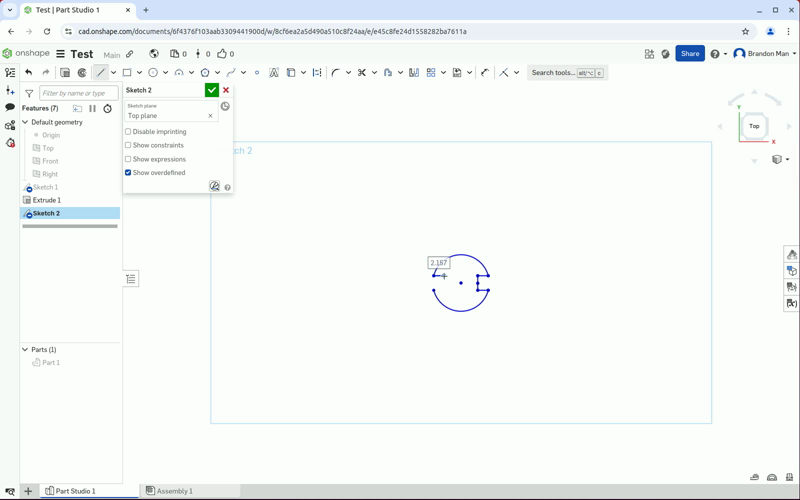
mouse_move(474, 275)
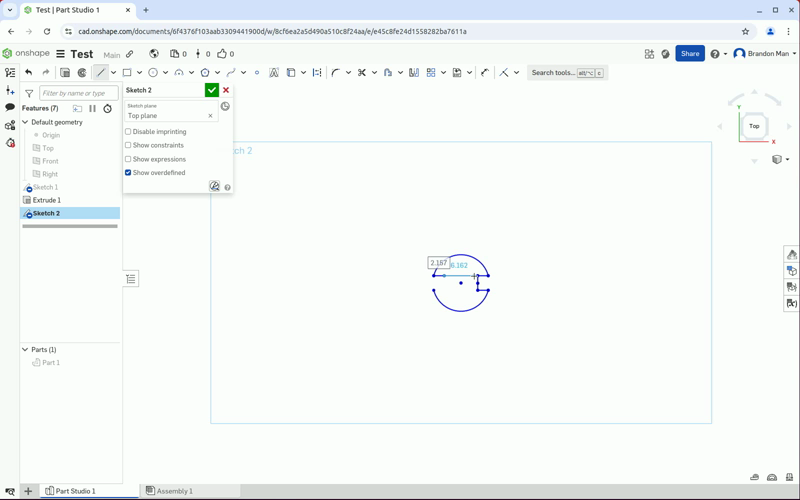
mouse_move(444, 283)
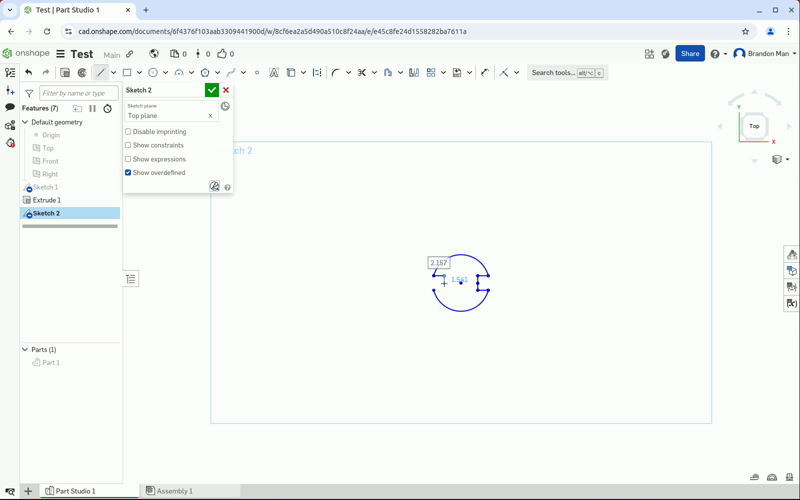
click(444, 283)
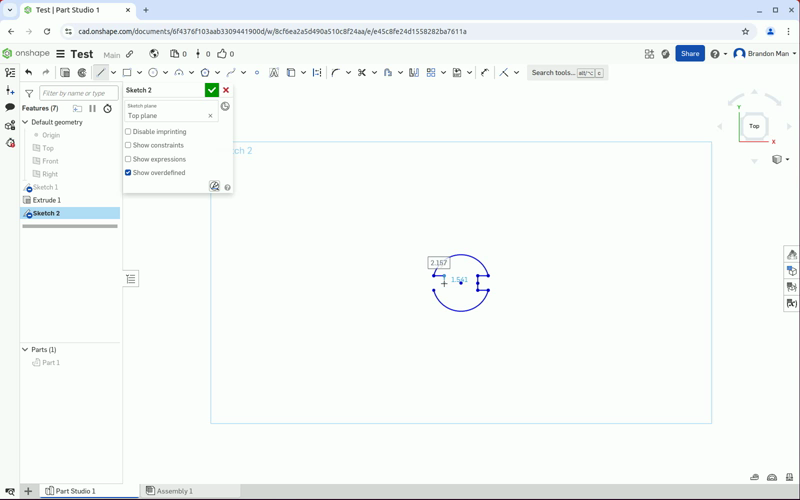
key_up(shift)
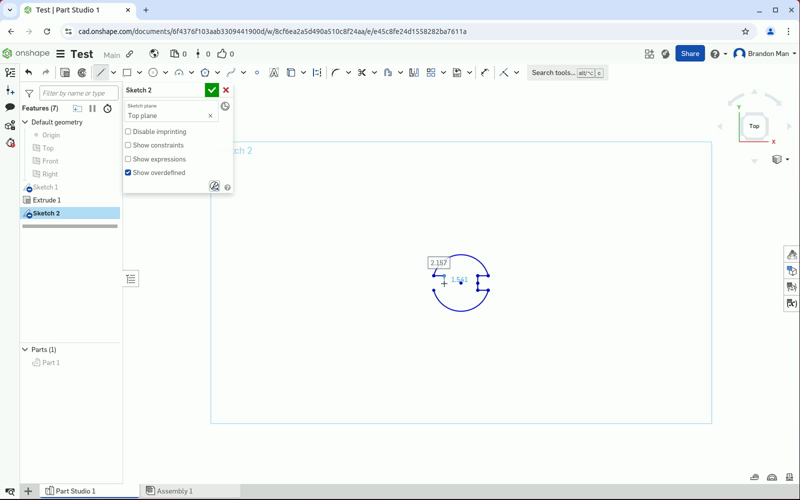
key_down(shift)
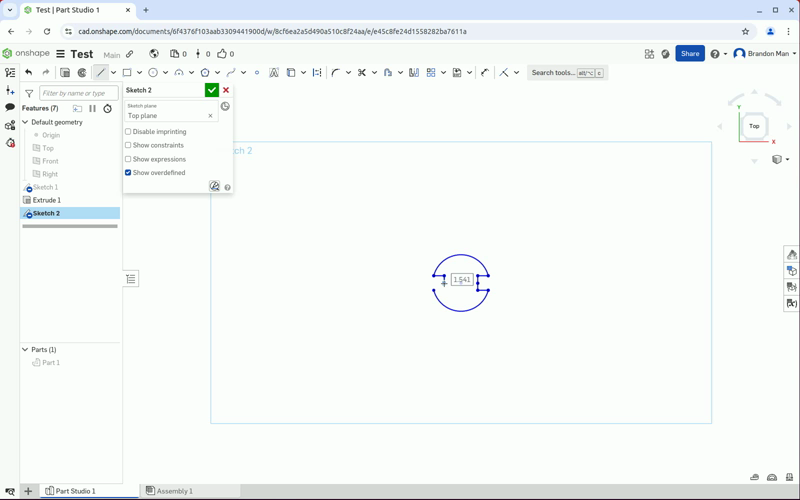
mouse_move(474, 283)
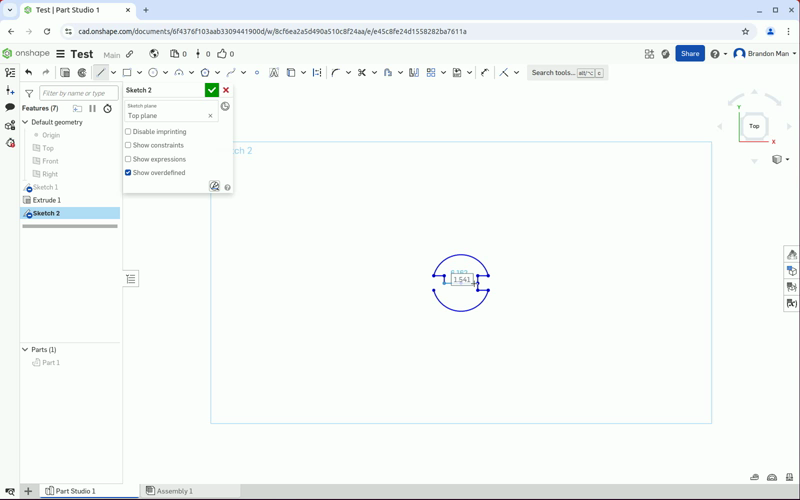
mouse_move(444, 290)
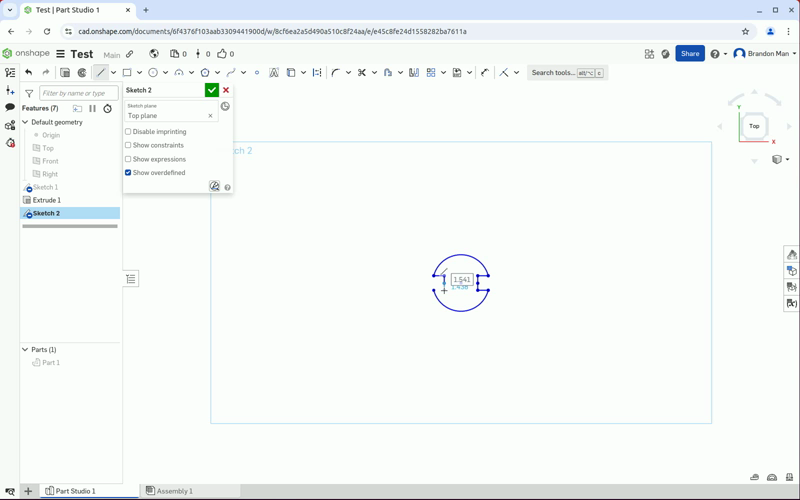
scroll(6)
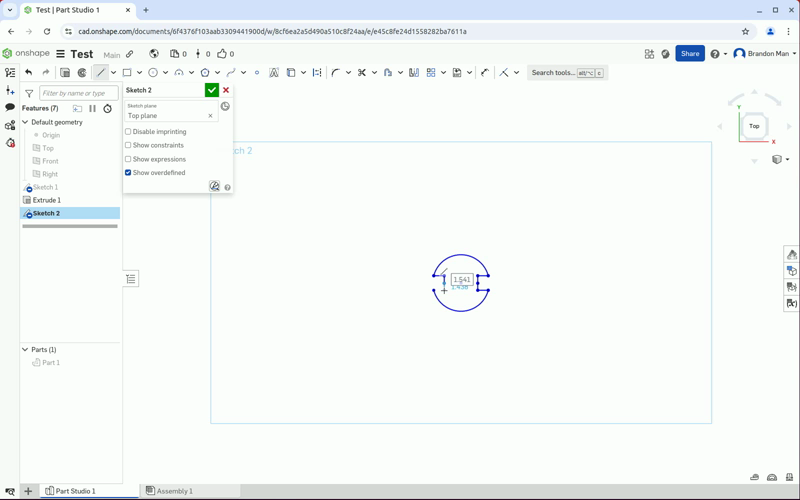
scroll(6)
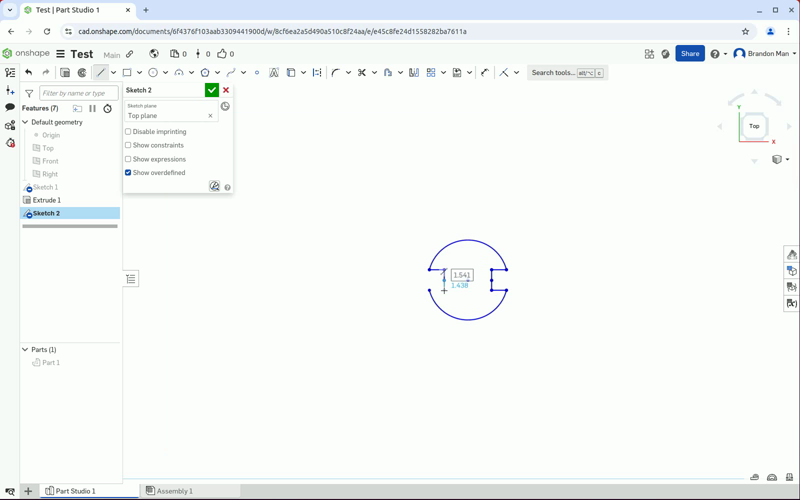
scroll(6)
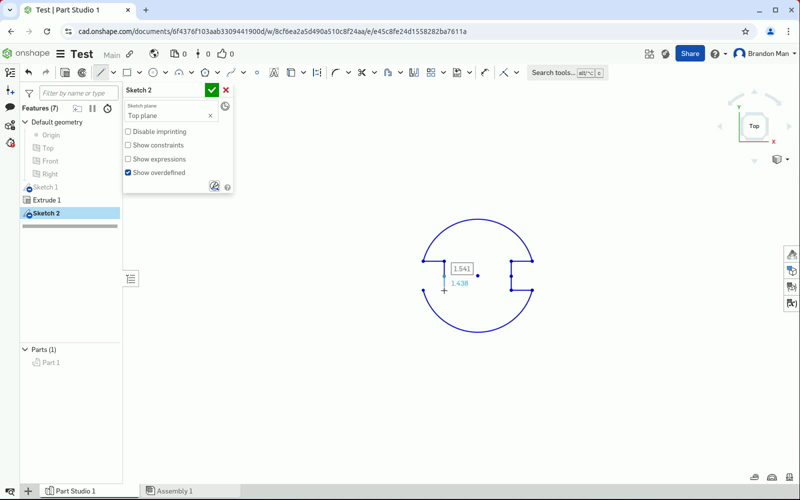
scroll(6)
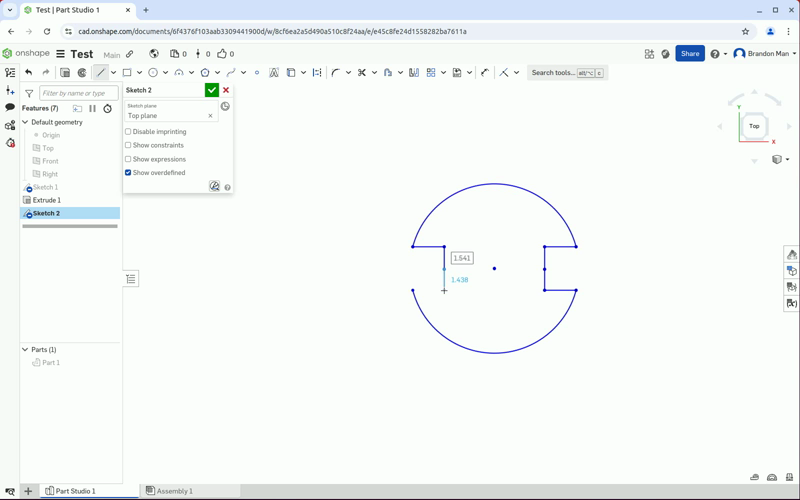
scroll(6)
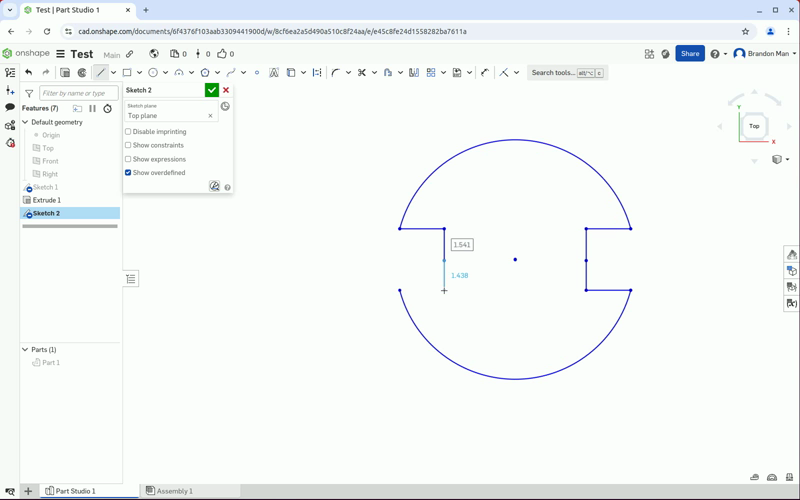
scroll(6)
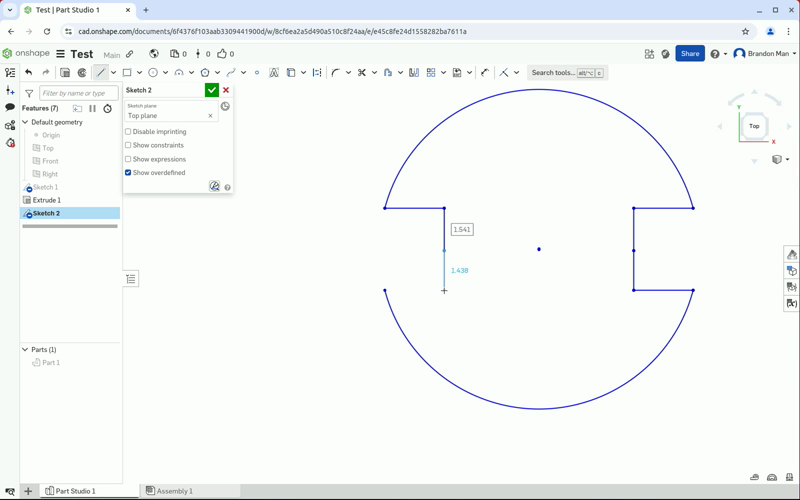
scroll(6)
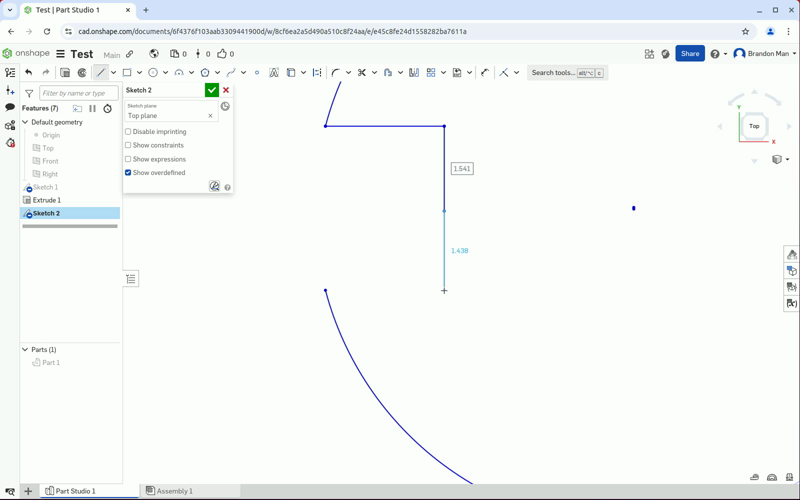
click(444, 290)
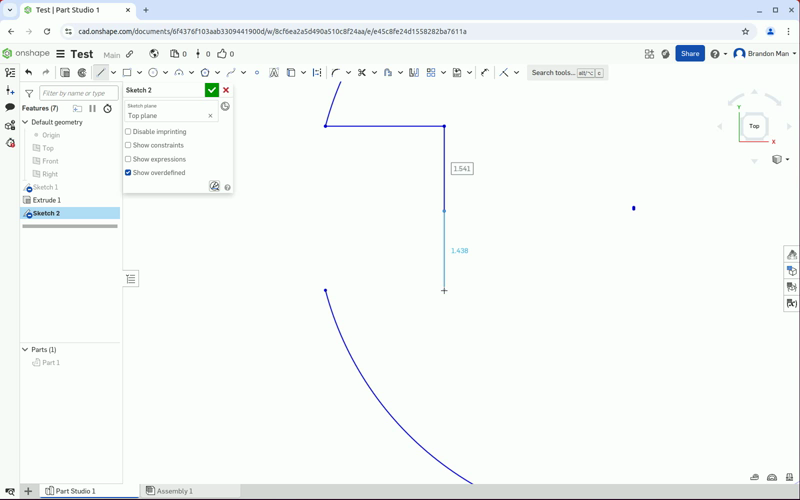
scroll(-6)
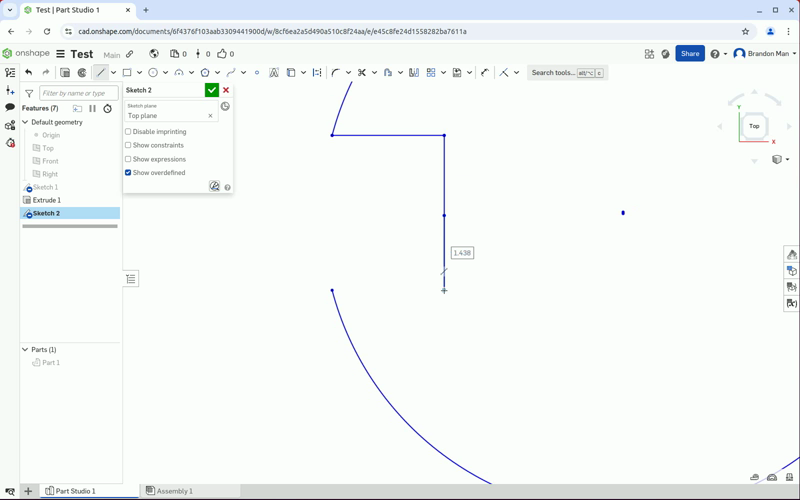
scroll(-6)
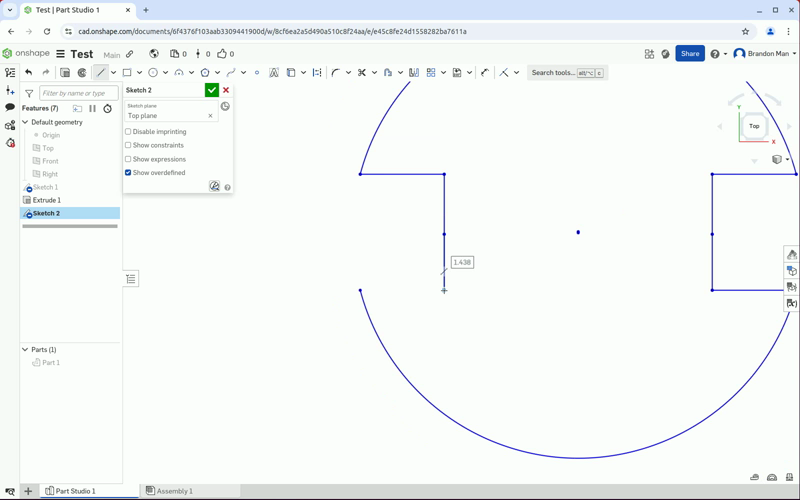
scroll(-6)
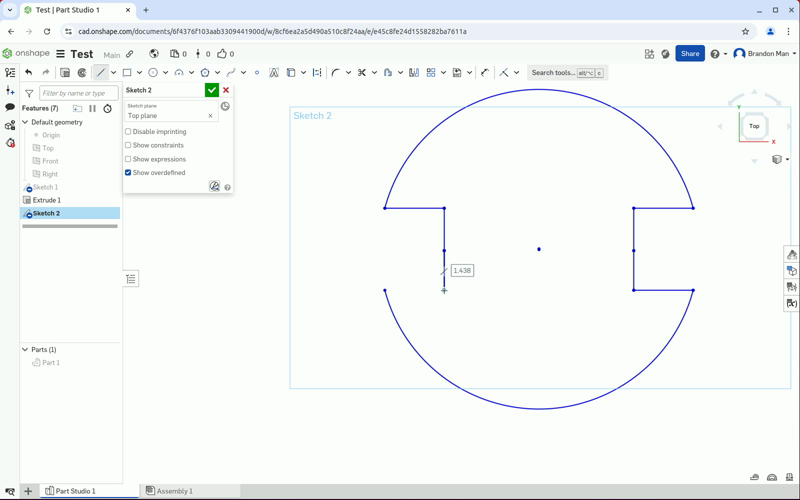
scroll(-6)
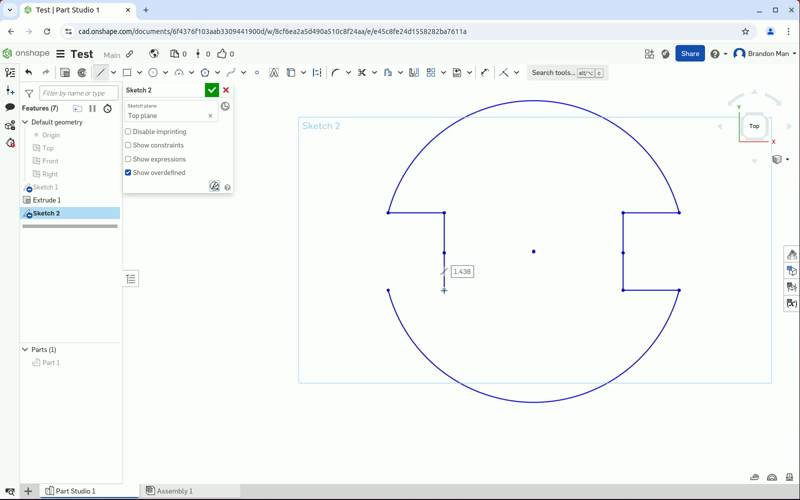
scroll(-6)
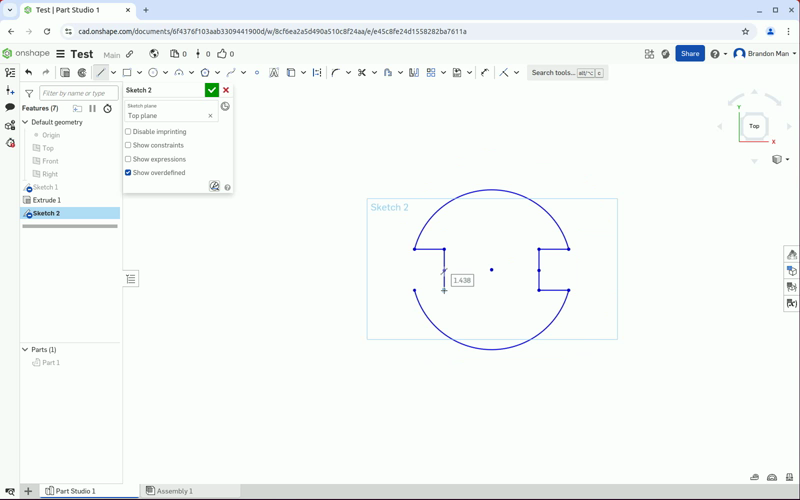
scroll(-6)
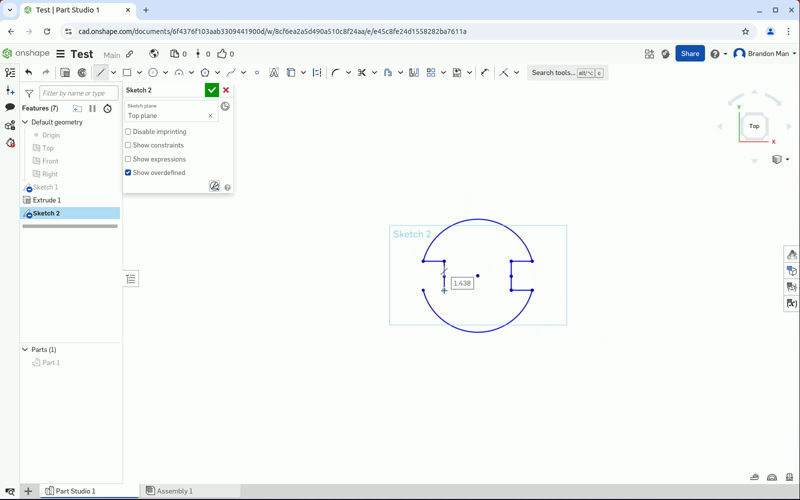
scroll(-6)
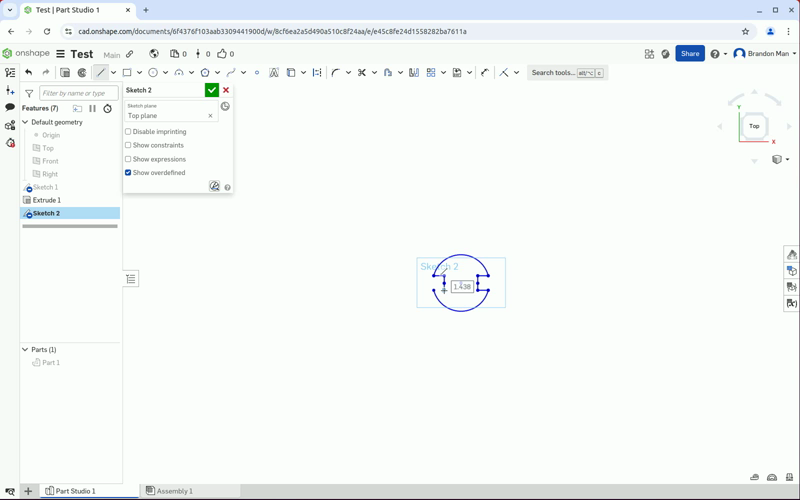
key_up(shift)
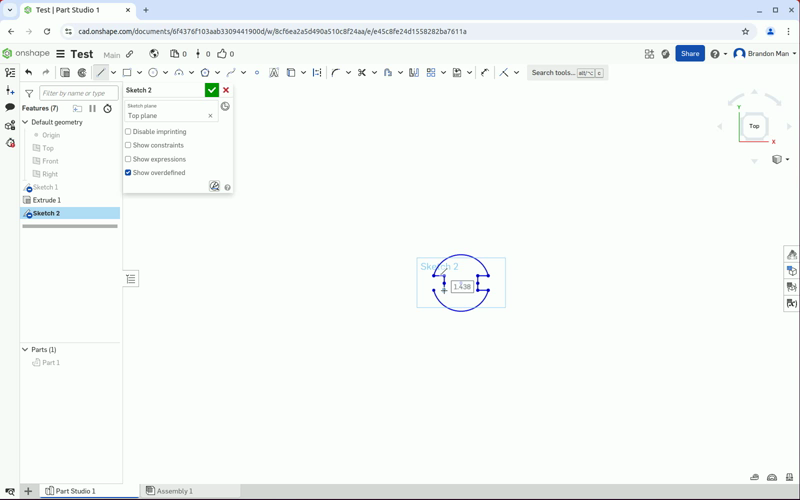
mouse_move(474, 290)
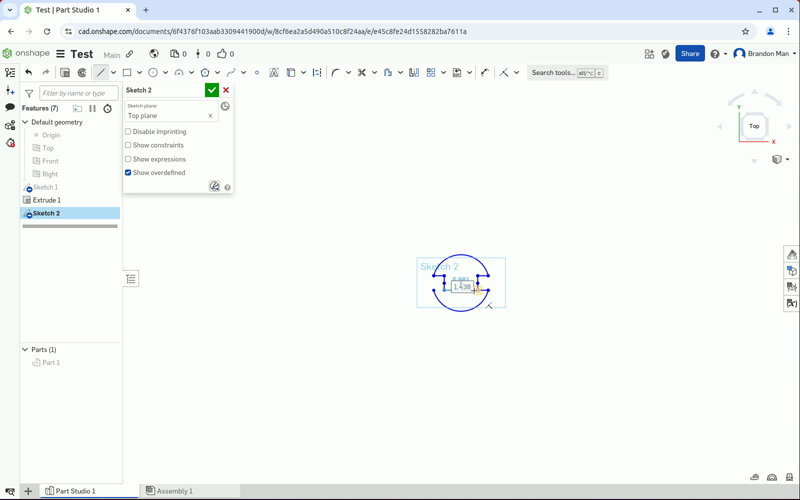
key_down(shift)
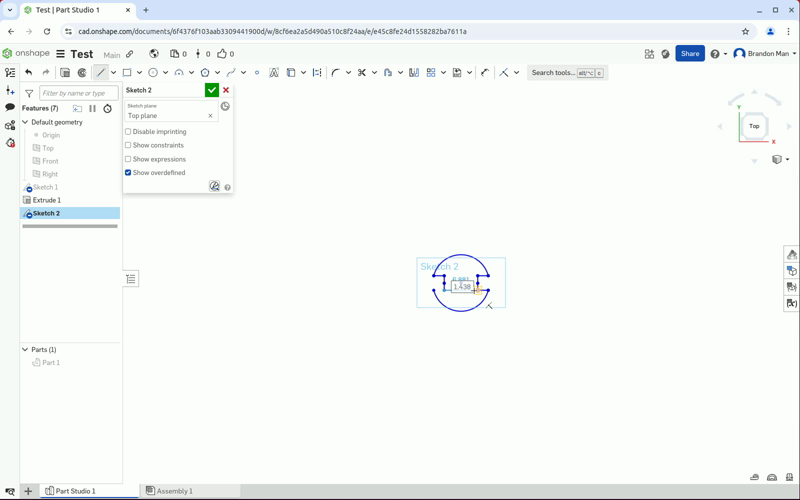
mouse_move(433, 290)
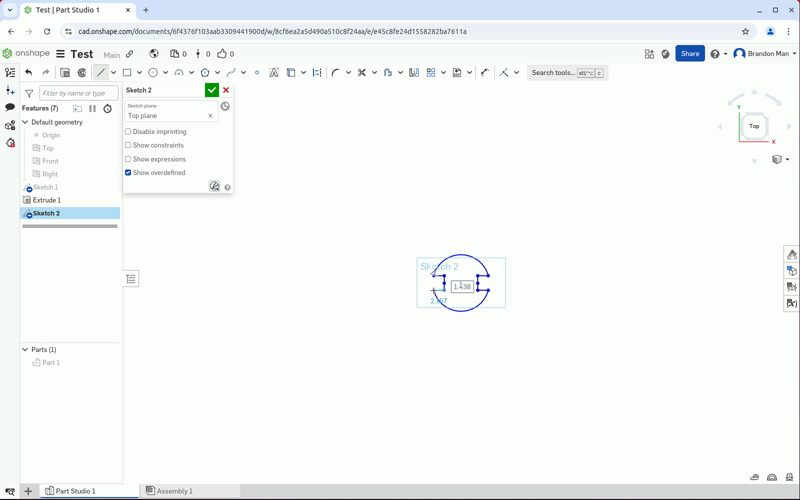
key_up(shift)
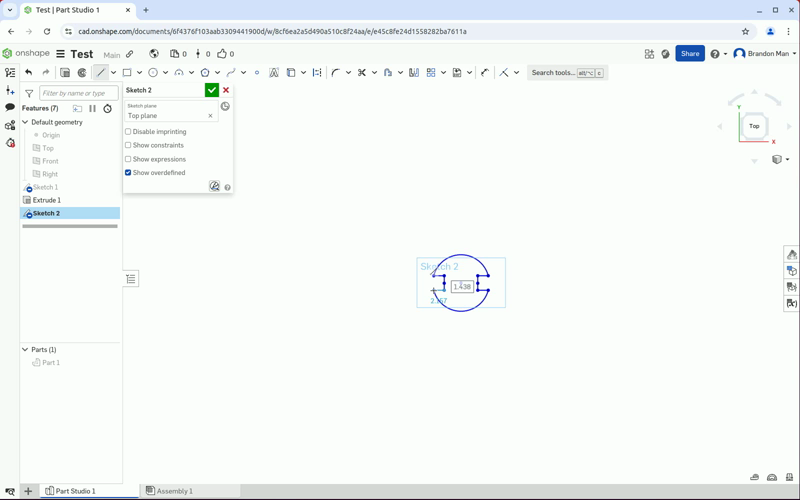
click(433, 290)
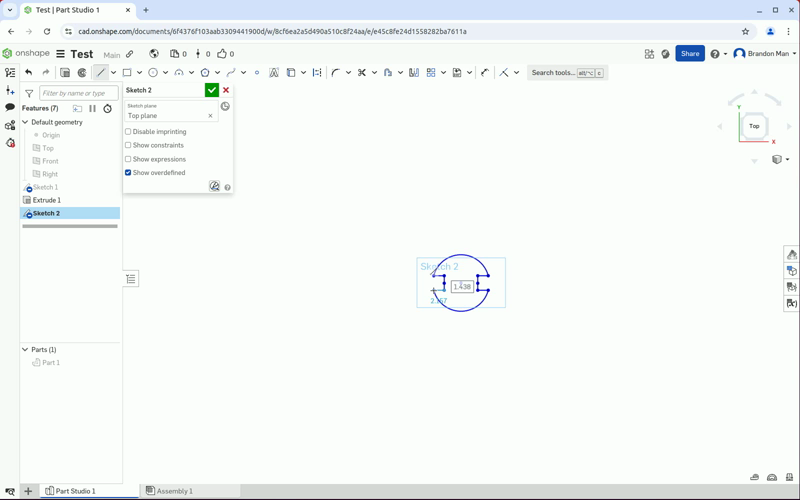
key(esc)
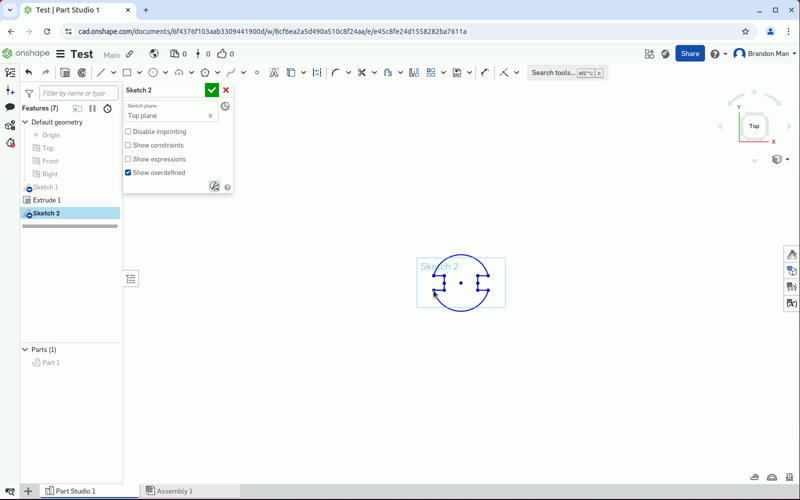
mouse_move(462, 283)
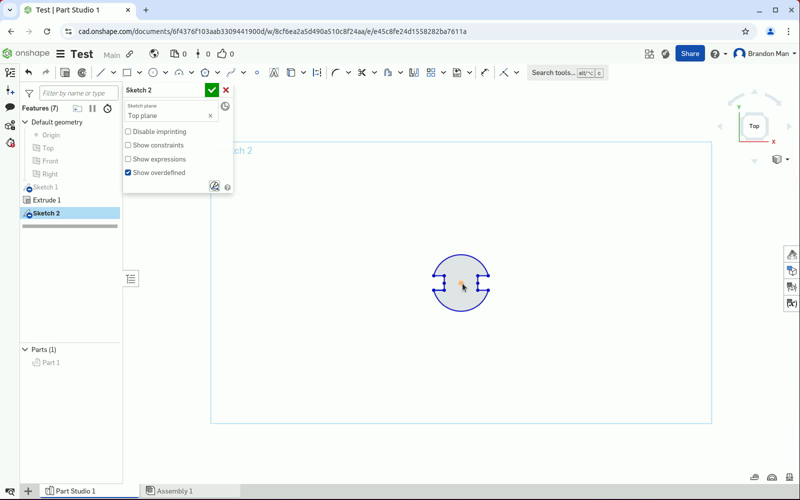
click(462, 283)
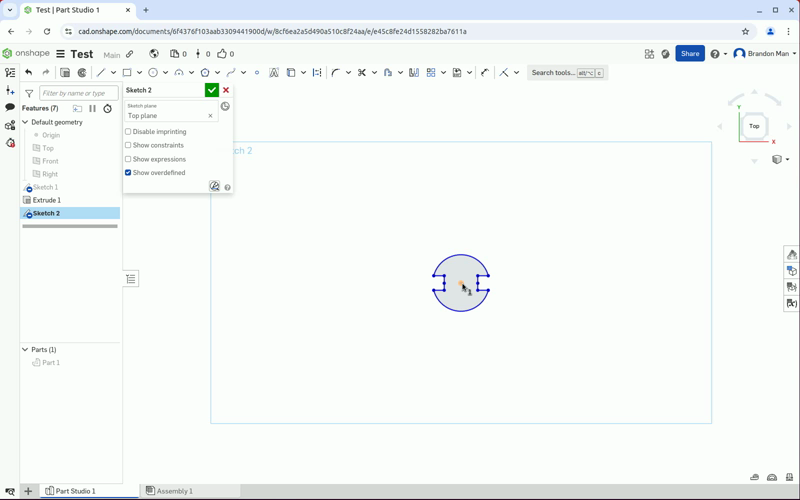
mouse_move(73, 352)
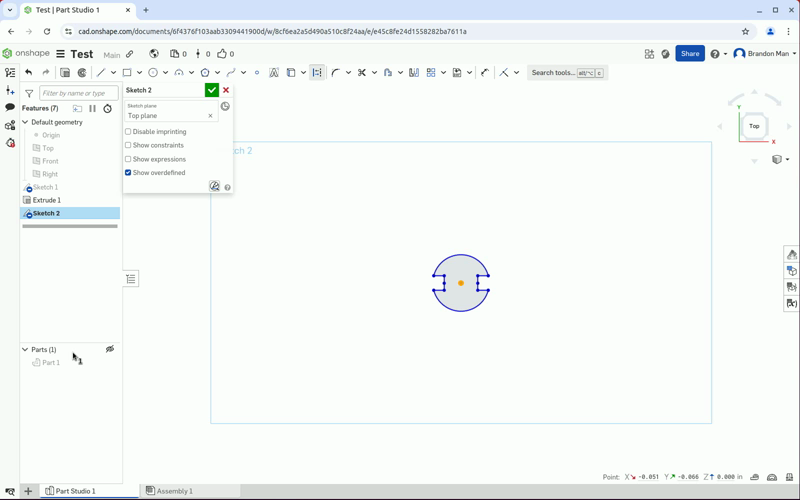
key(shift+y)
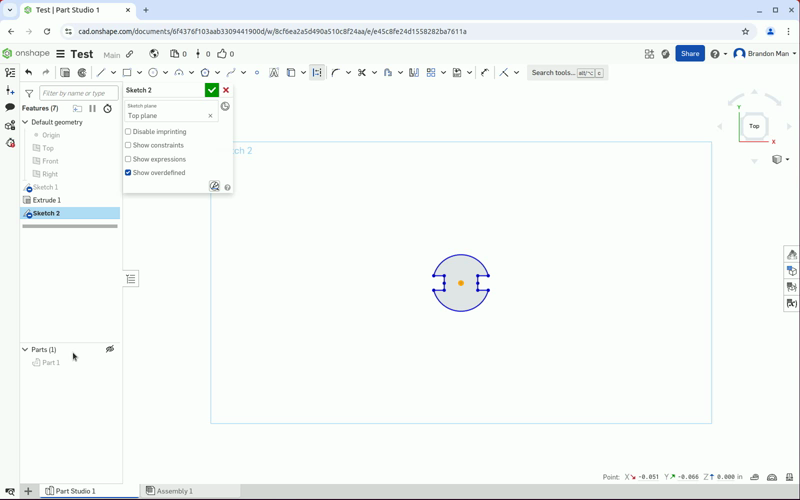
key(shift+e)
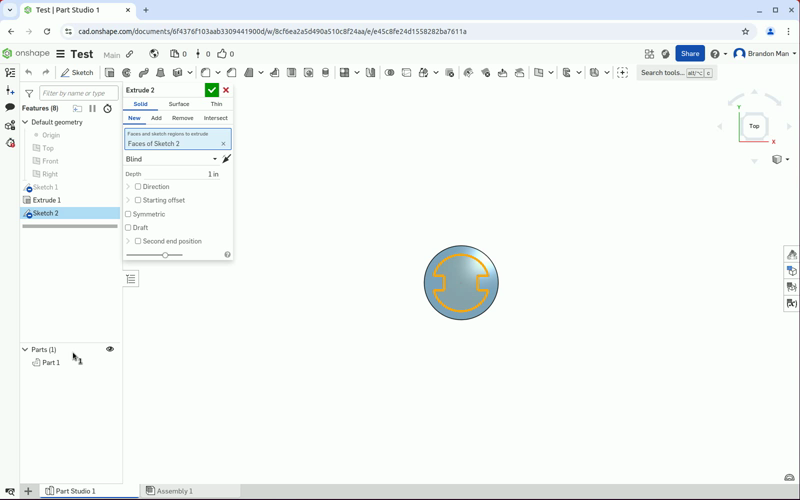
mouse_move(143, 106)
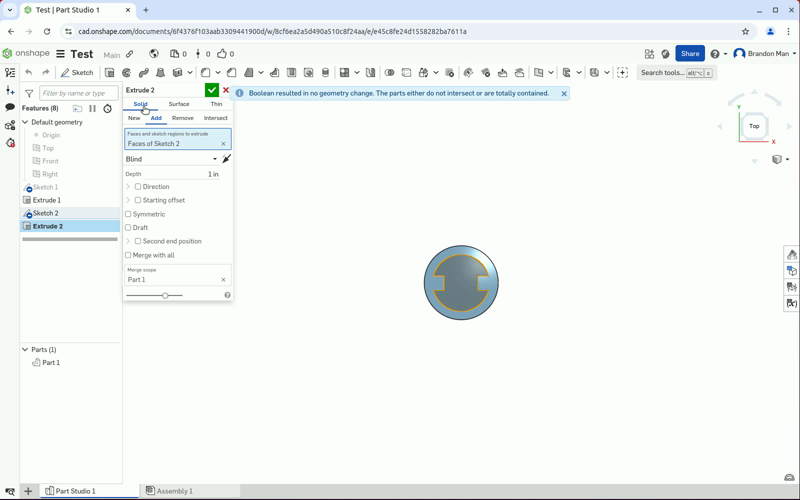
click(143, 106)
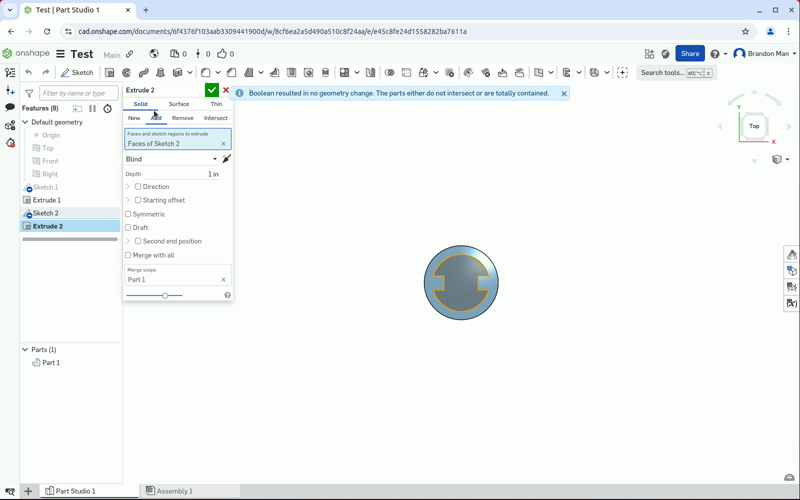
mouse_move(186, 120)
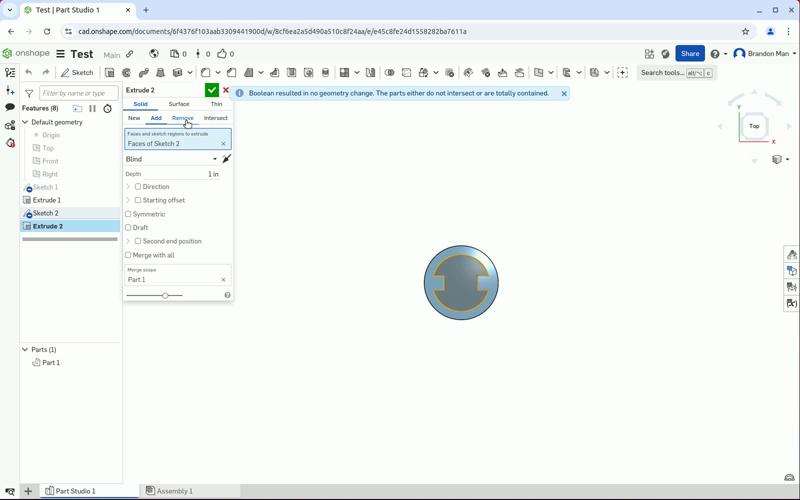
click(186, 120)
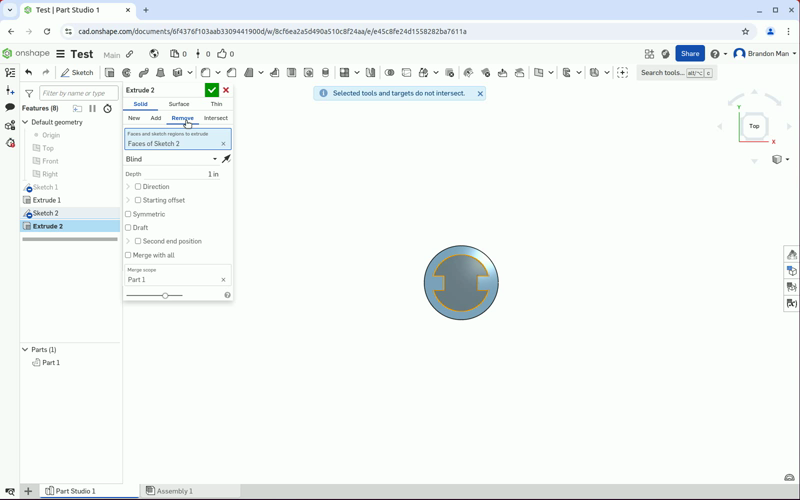
key(tab, 4)
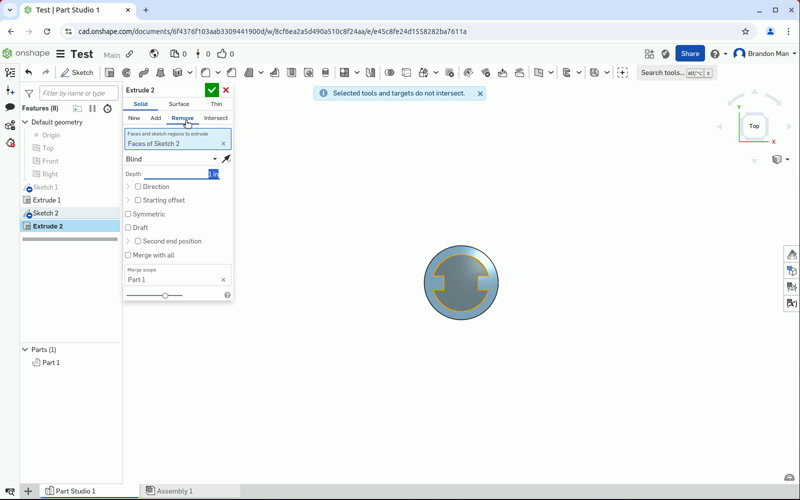
text(-17.331)
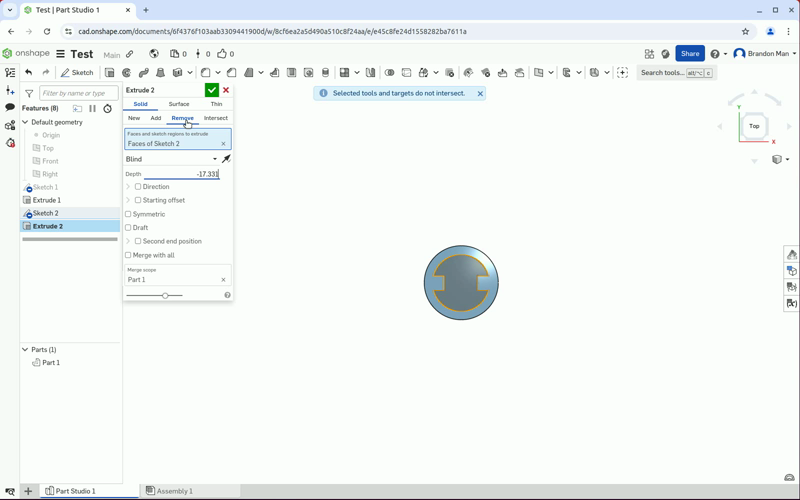
key(tab, 6)
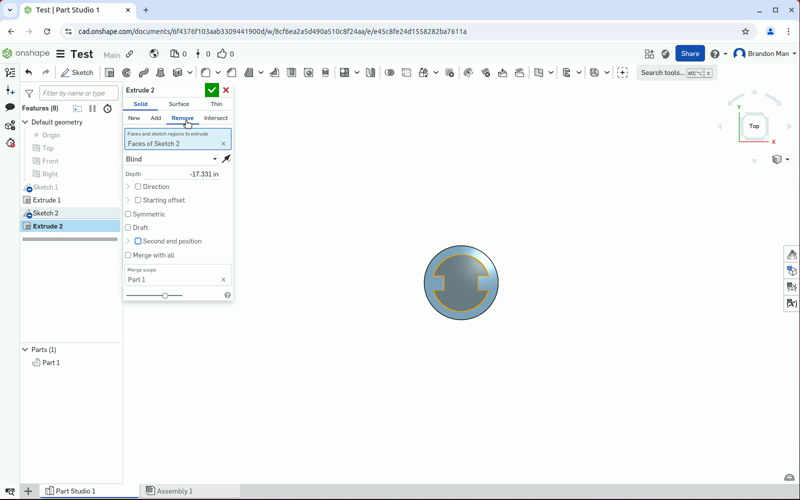
key(space)
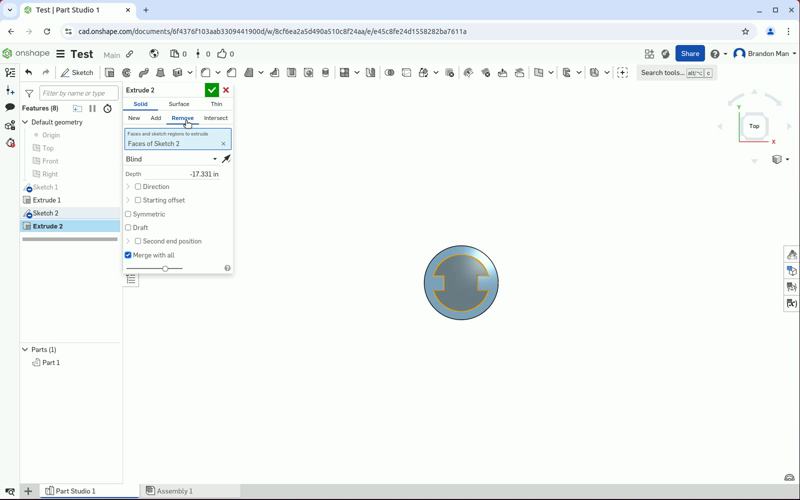
key(enter)
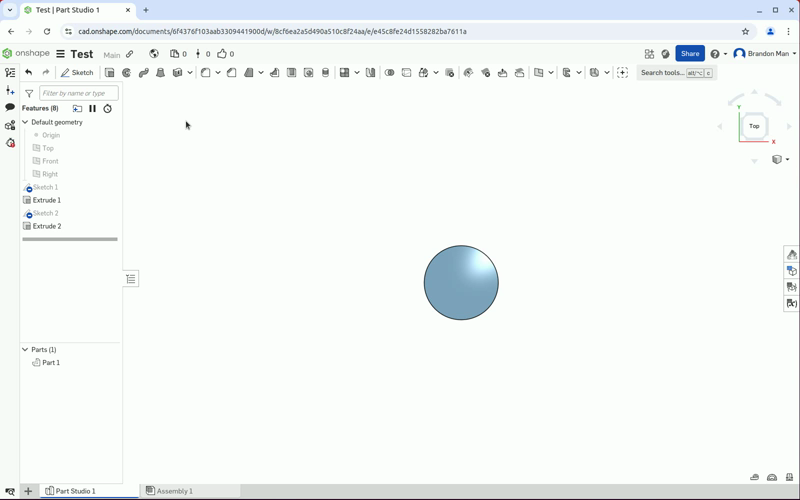
key(shift+h)
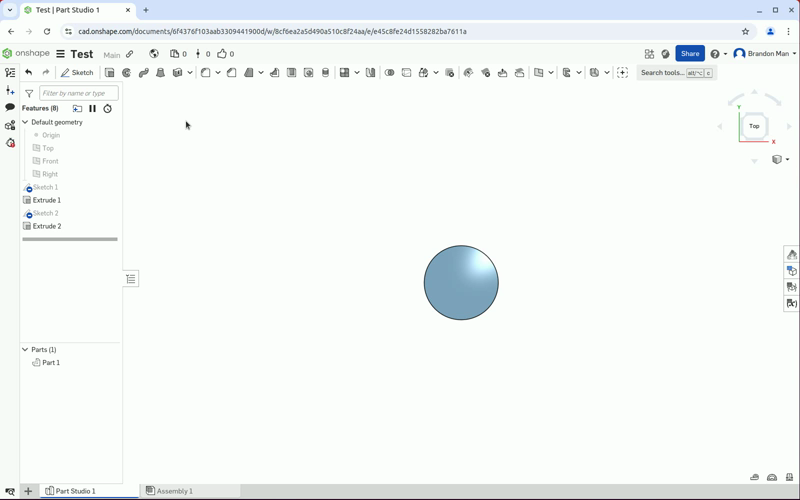
key(shift+h)
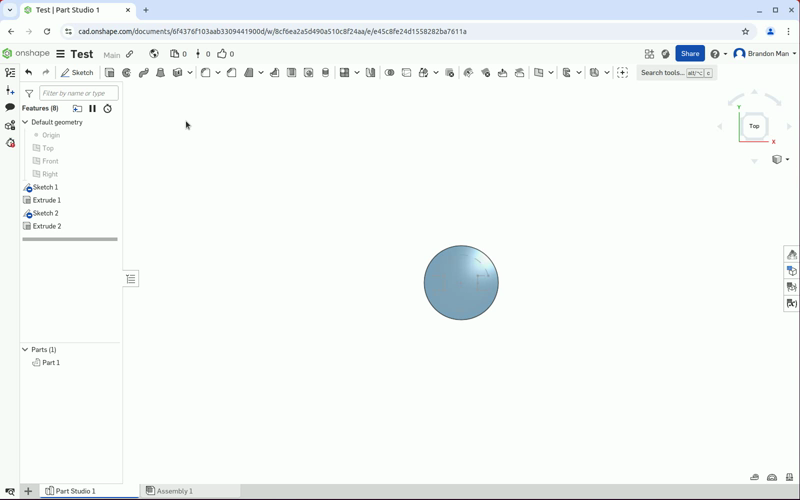
key(shift+7)
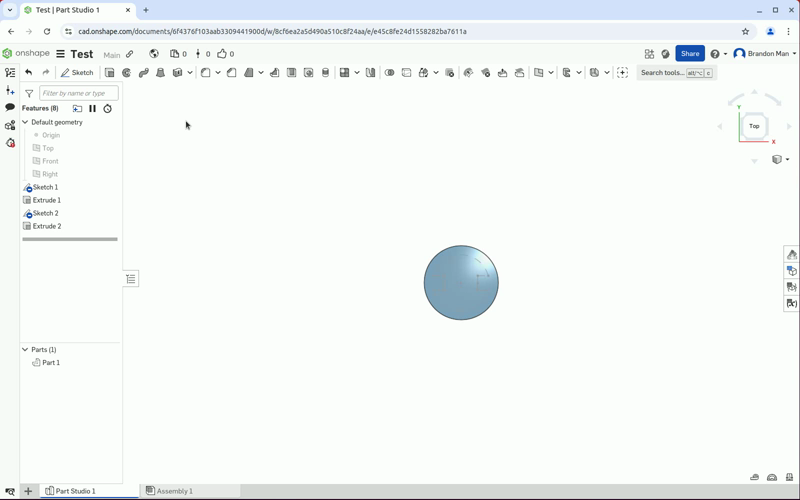
key(up, 3)
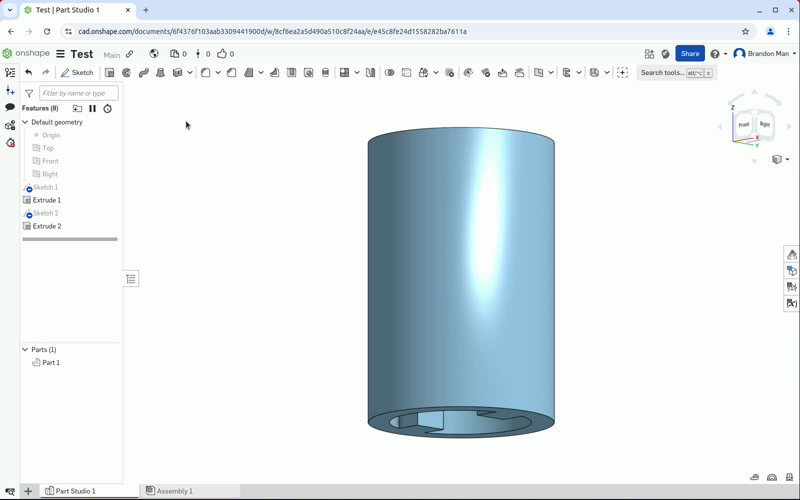
key(left, 3)
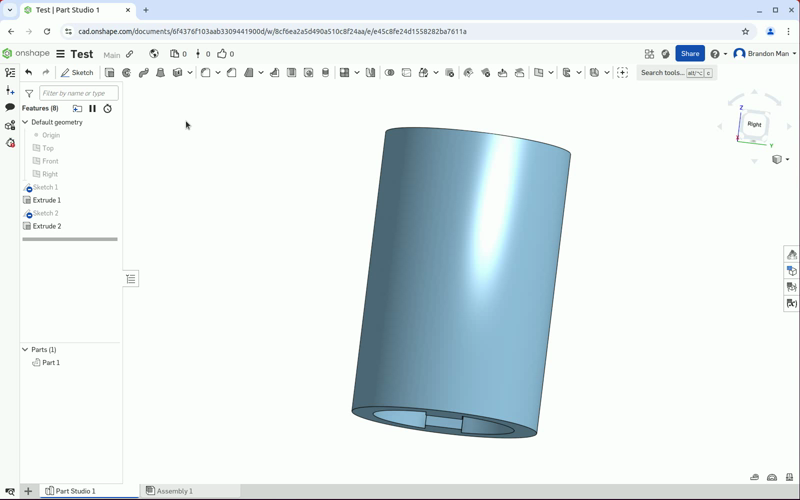
key(right, 3)
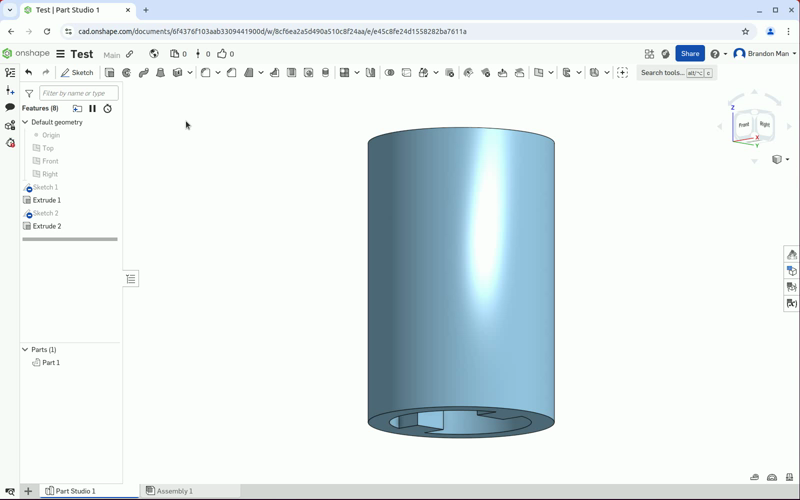
key(down, 3)
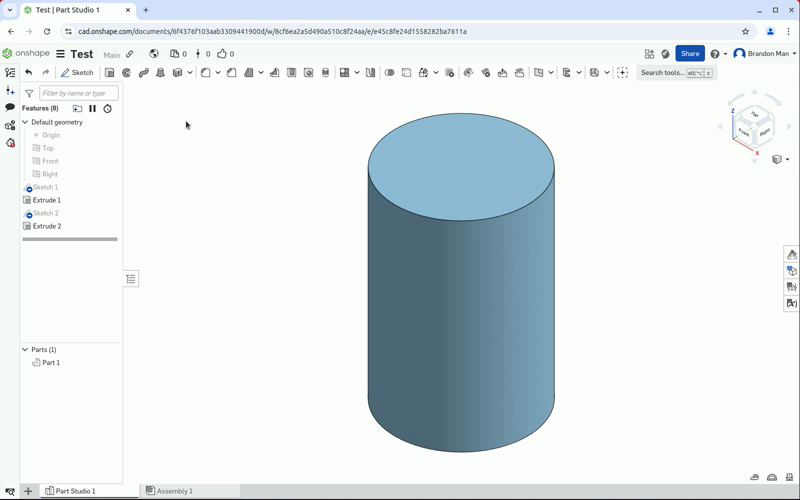
mouse_move(73, 189)
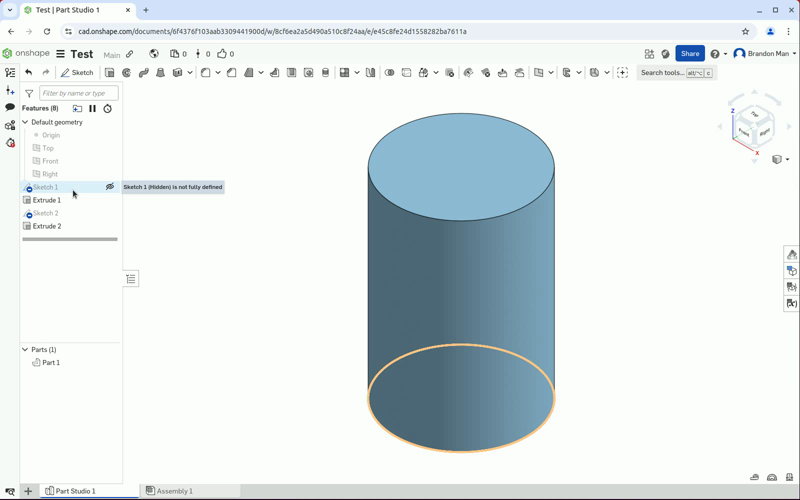
click(73, 189)